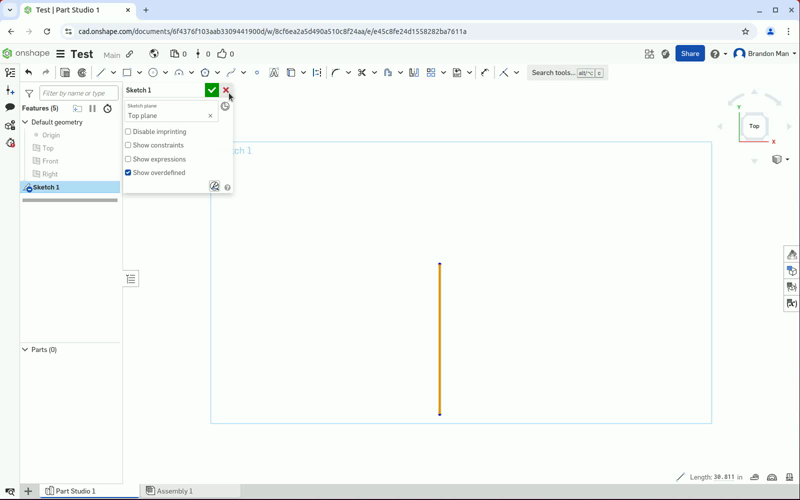
key(shift+h)
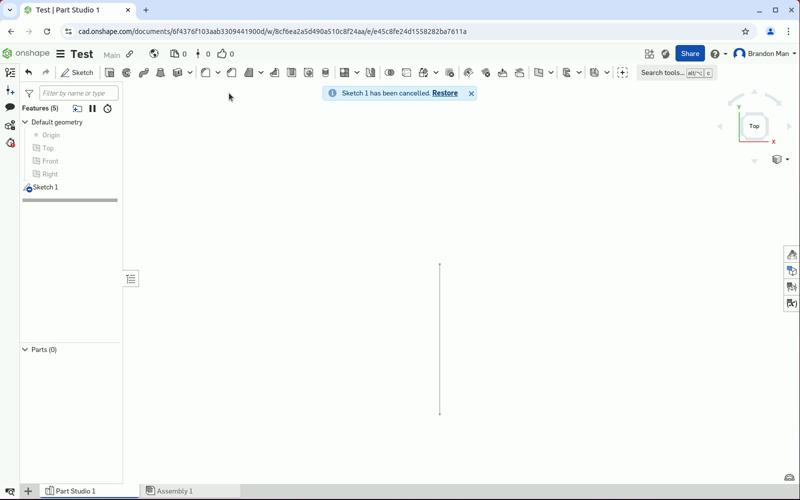
mouse_move(73, 352)
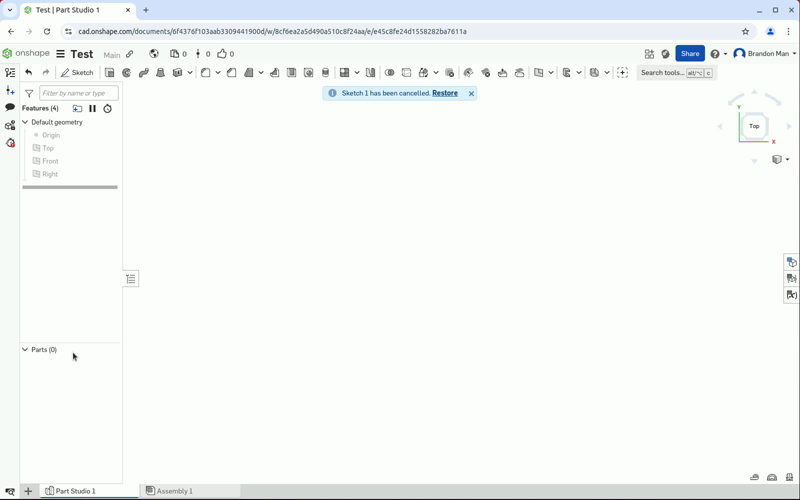
key(y)
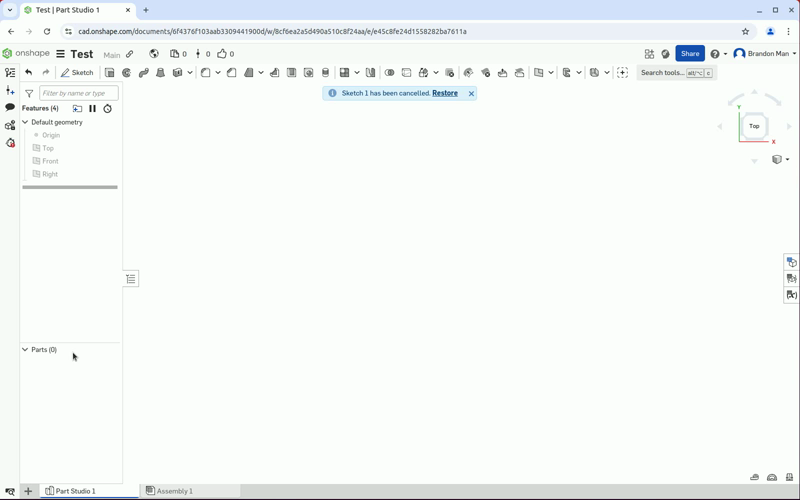
key(shift+p)
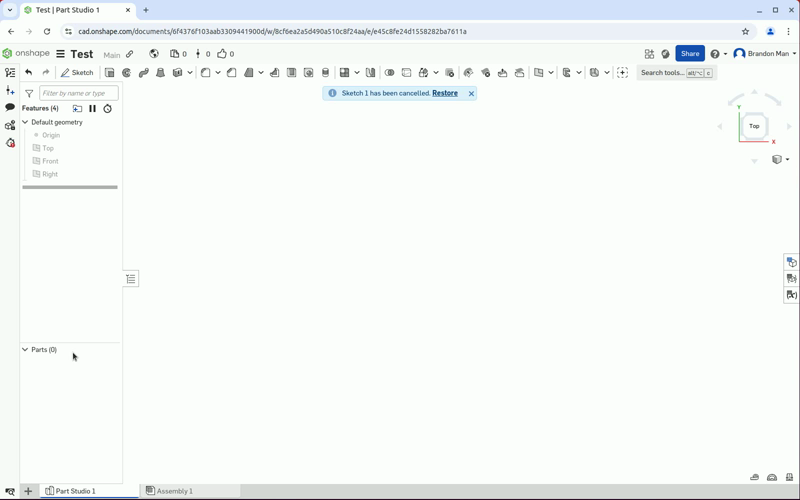
key(space)
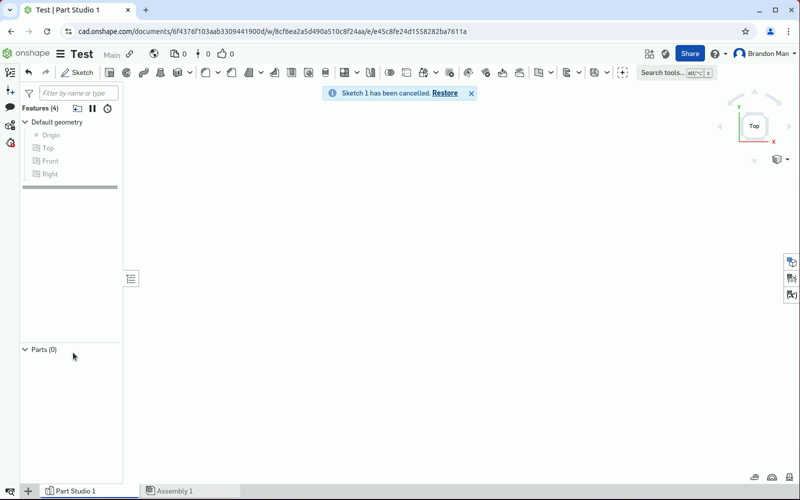
key_down(shift)
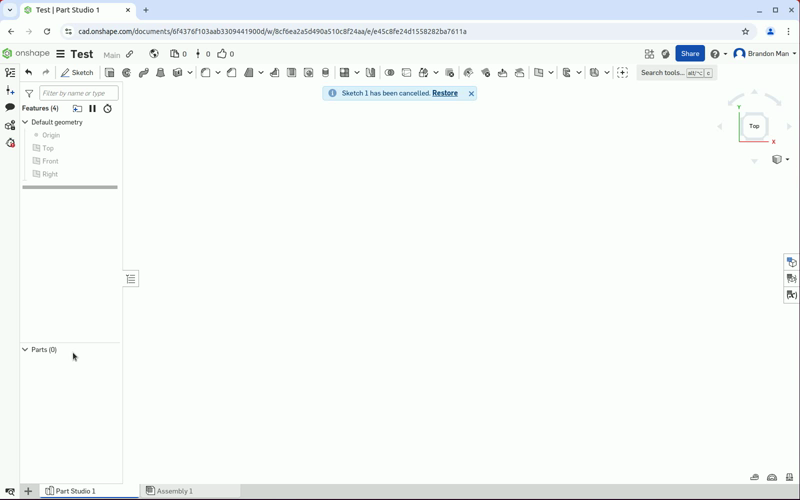
key(up)
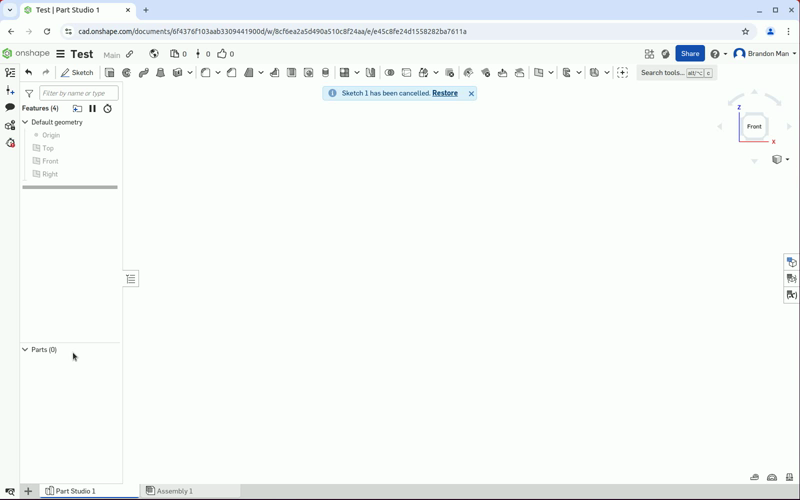
key_up(shift)
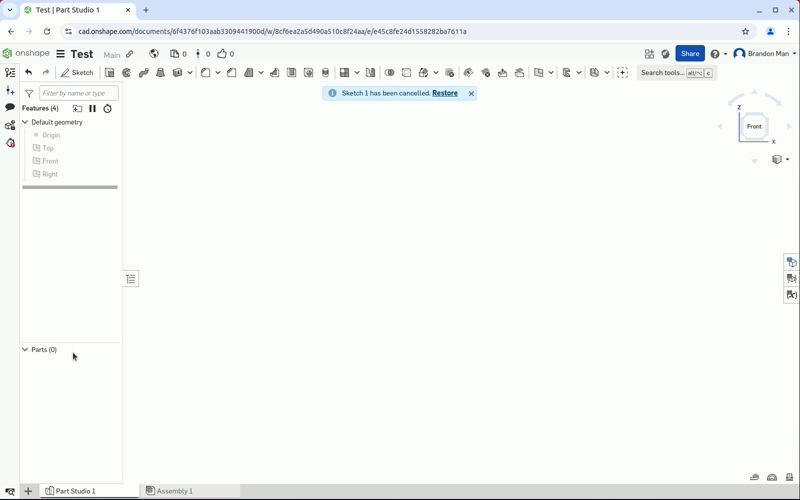
mouse_move(73, 352)
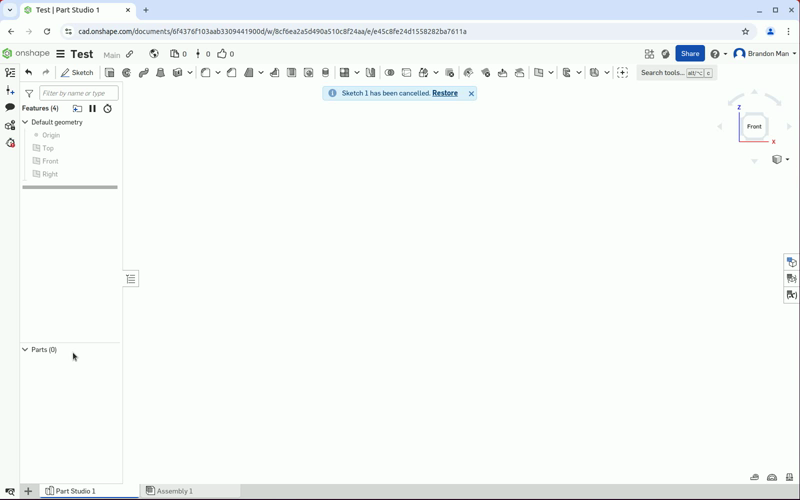
key(shift+y)
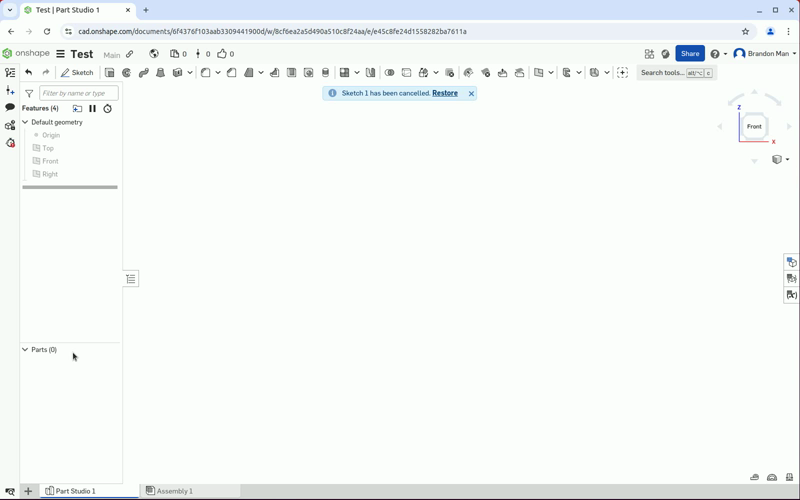
key(shift+s)
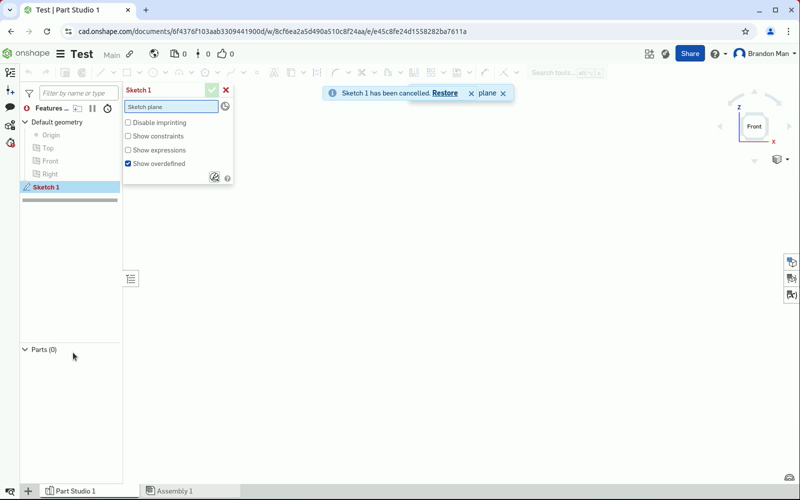
mouse_move(73, 163)
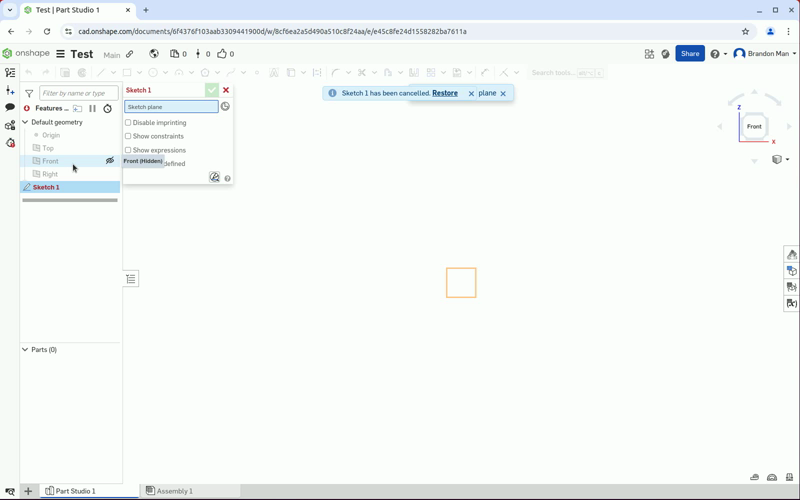
click(73, 163)
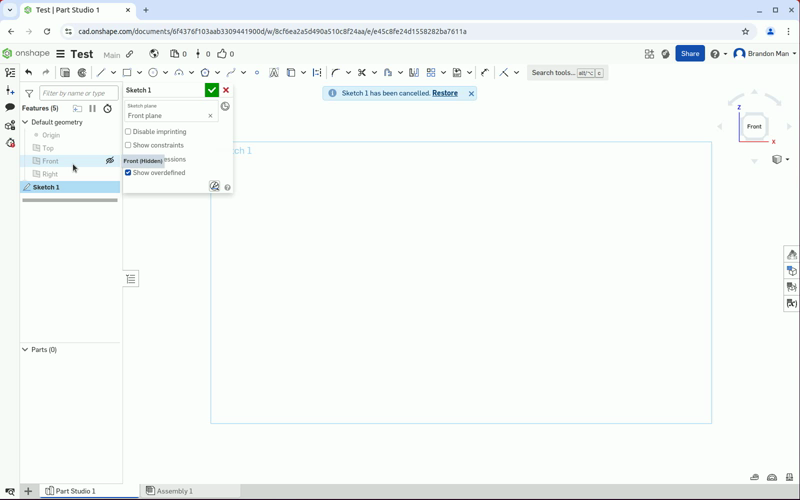
mouse_move(73, 352)
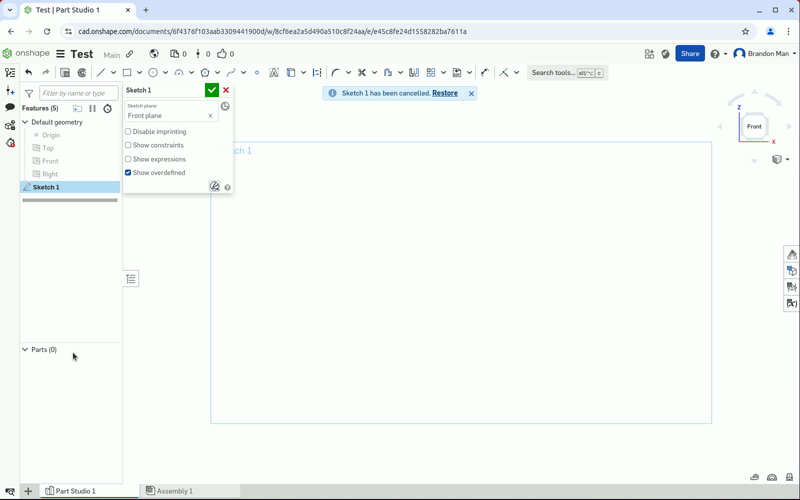
key(y)
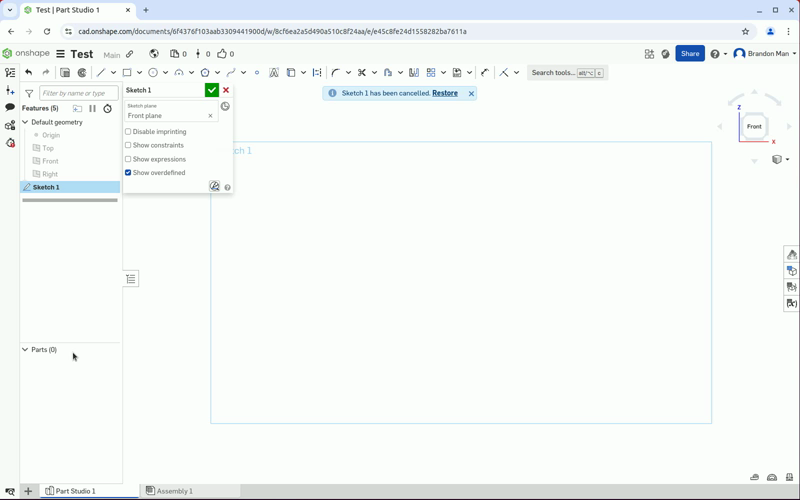
key(l)
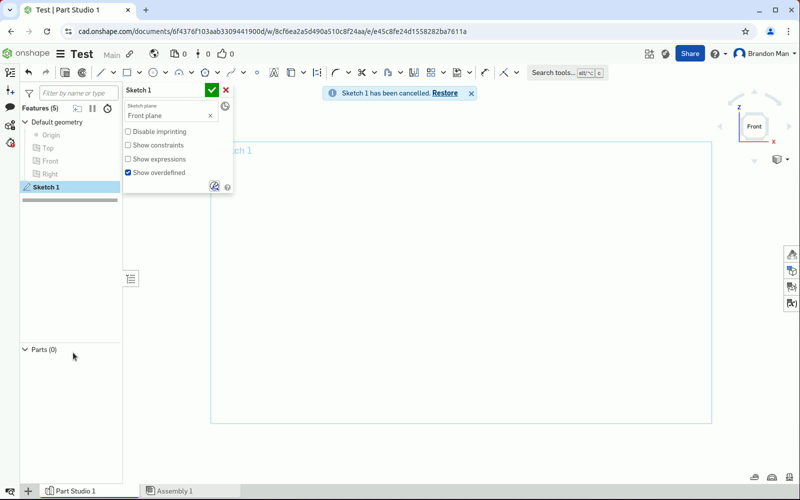
key_down(shift)
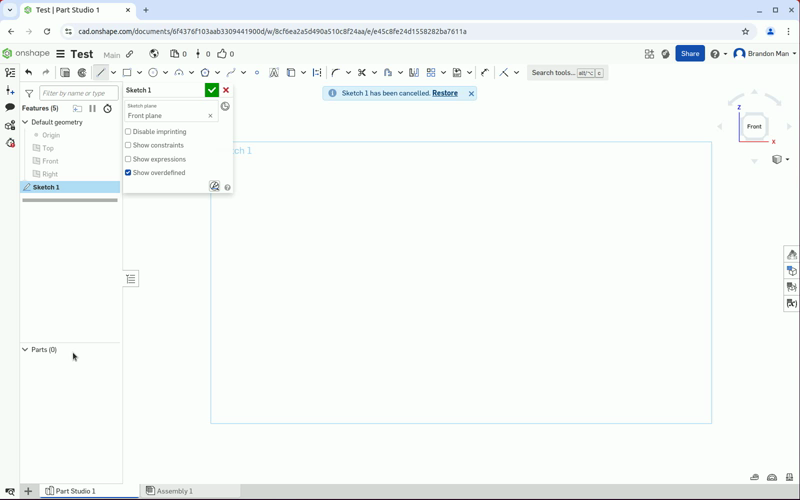
mouse_move(460, 282)
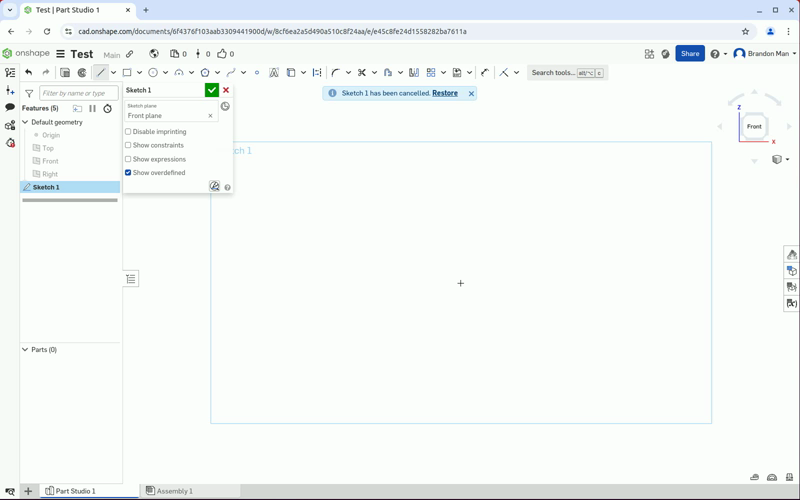
click(460, 282)
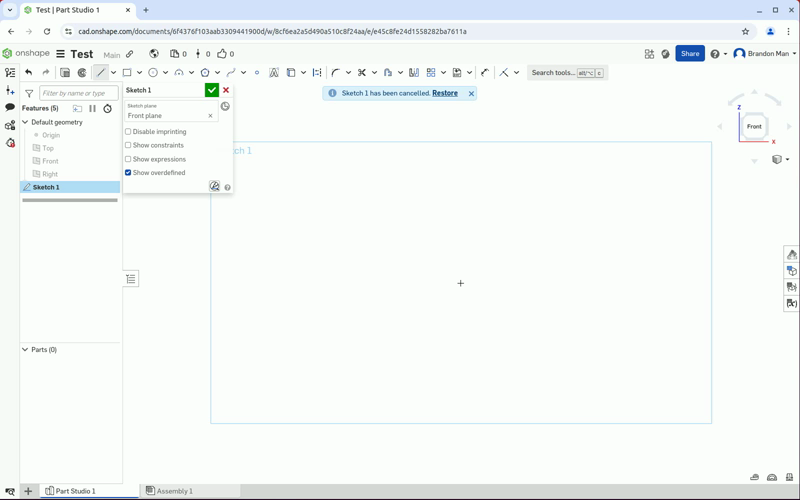
key_up(shift)
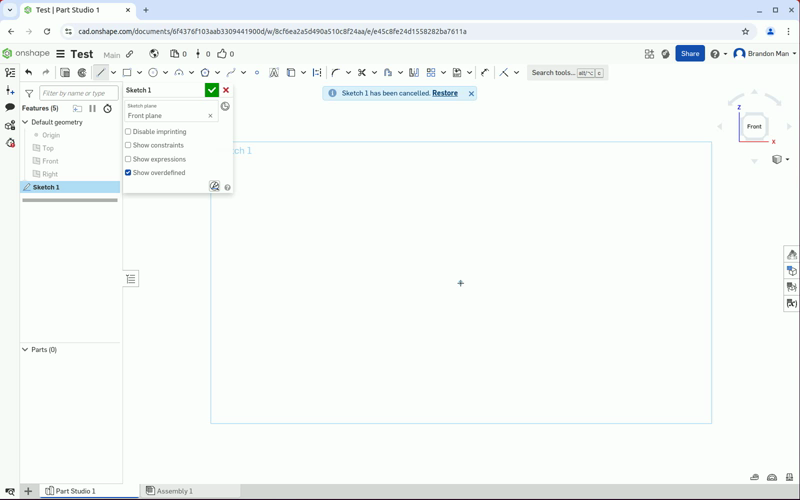
key_down(shift)
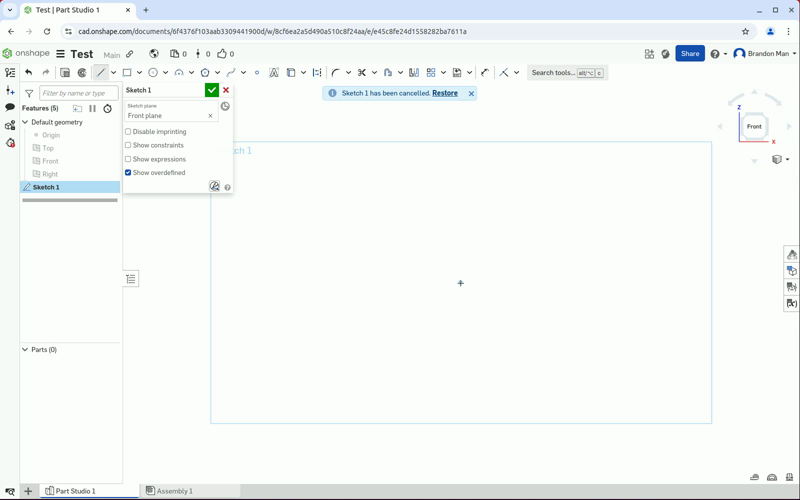
mouse_move(573, 282)
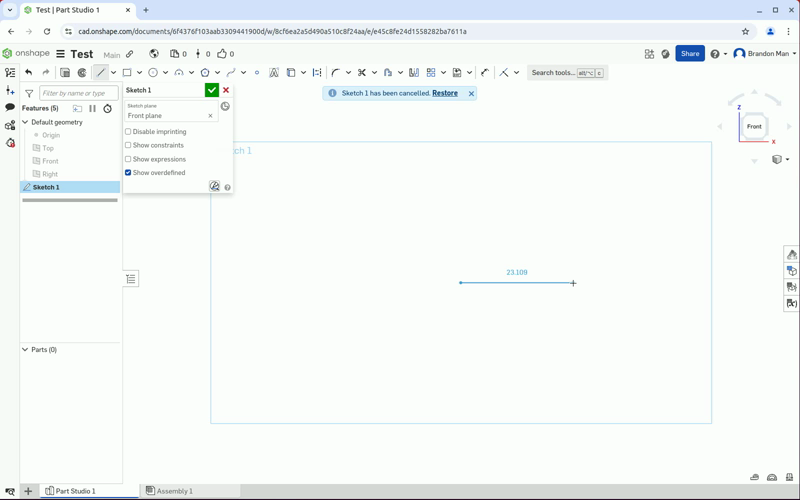
click(573, 282)
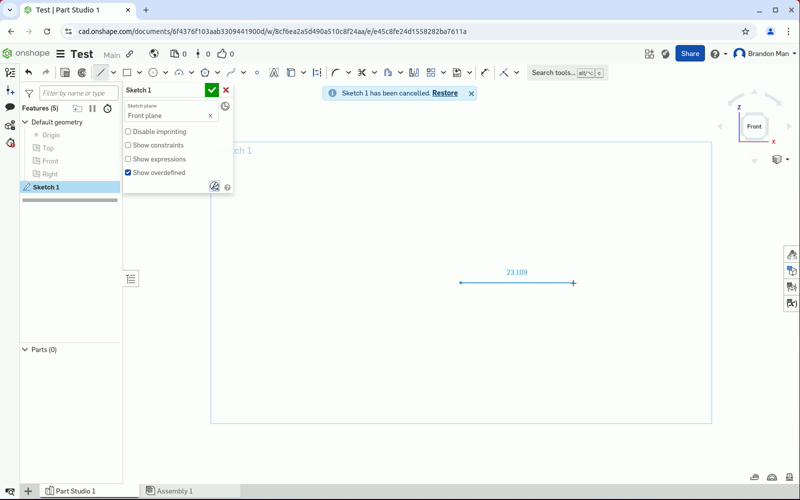
key_up(shift)
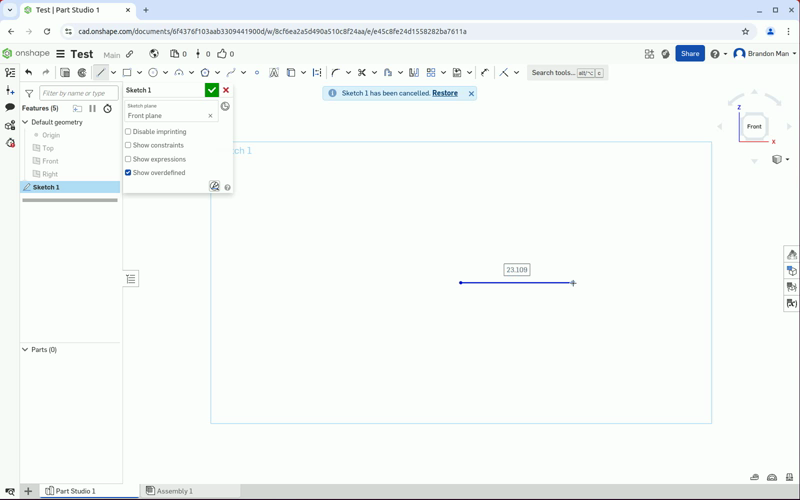
key_down(shift)
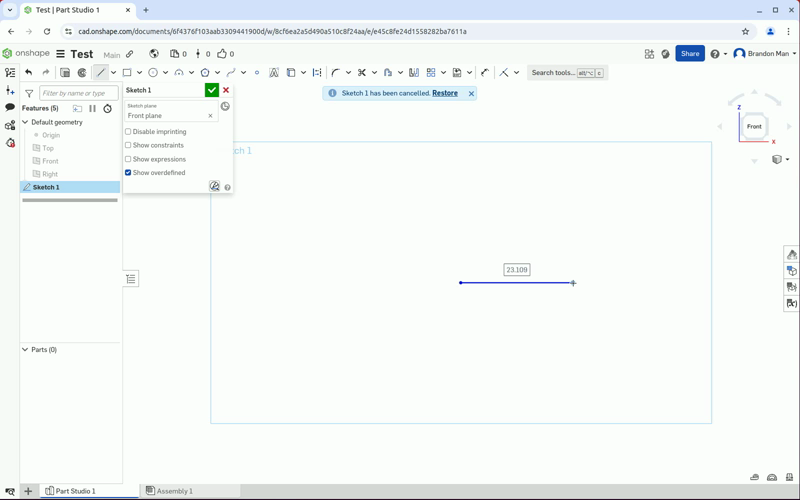
mouse_move(573, 198)
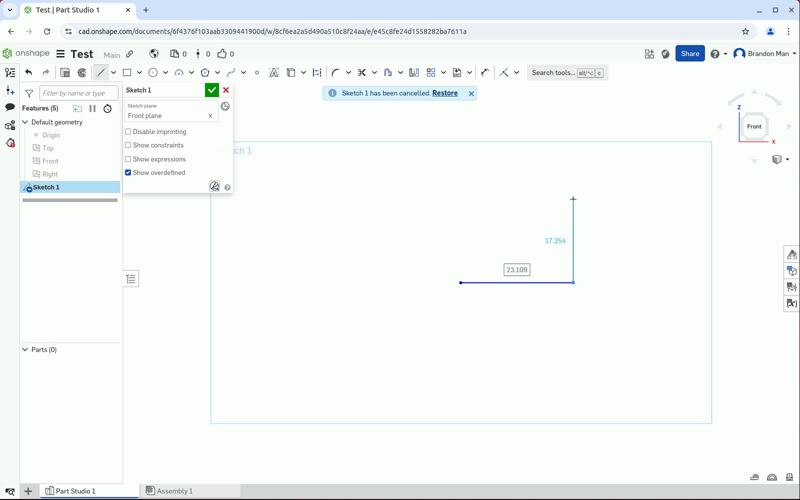
click(573, 198)
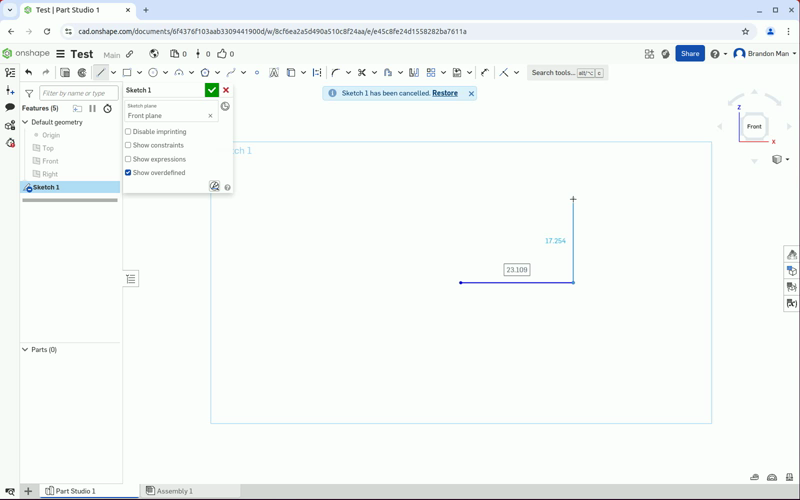
key_up(shift)
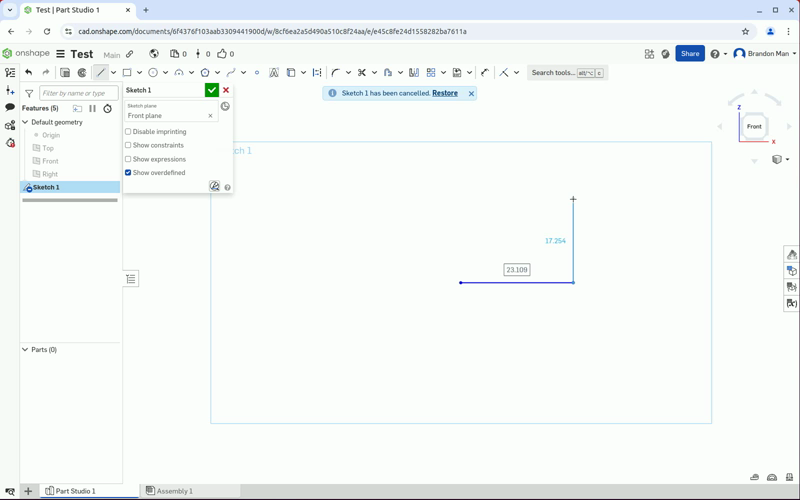
key_down(shift)
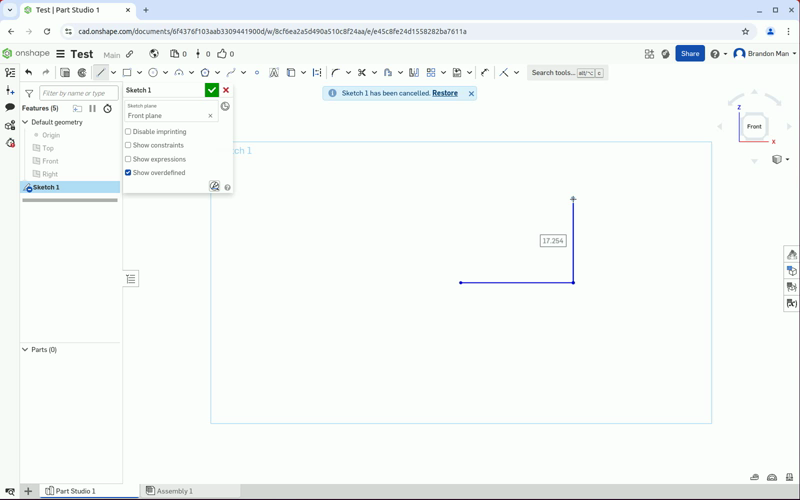
mouse_move(589, 198)
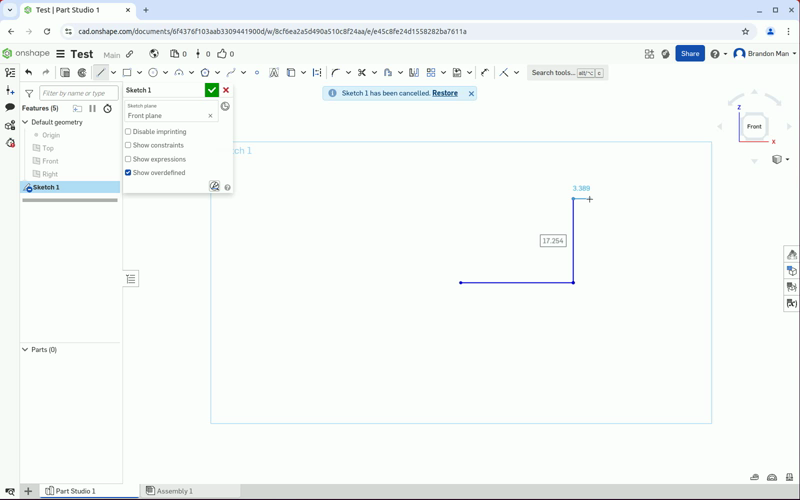
mouse_move(542, 198)
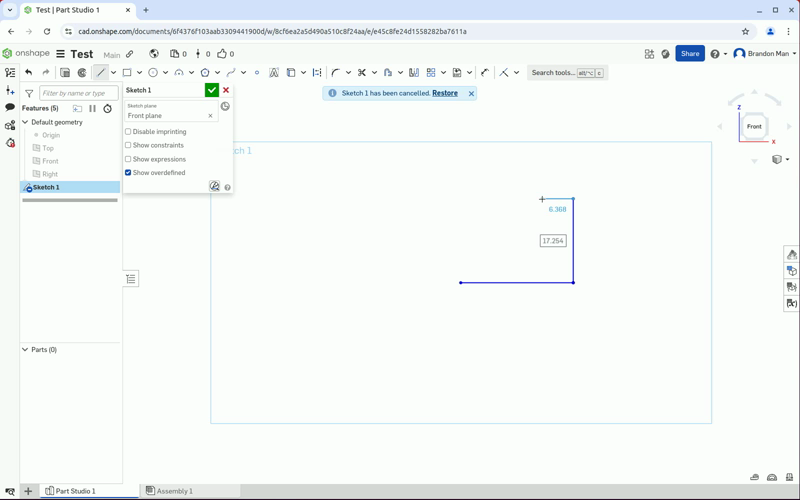
click(542, 198)
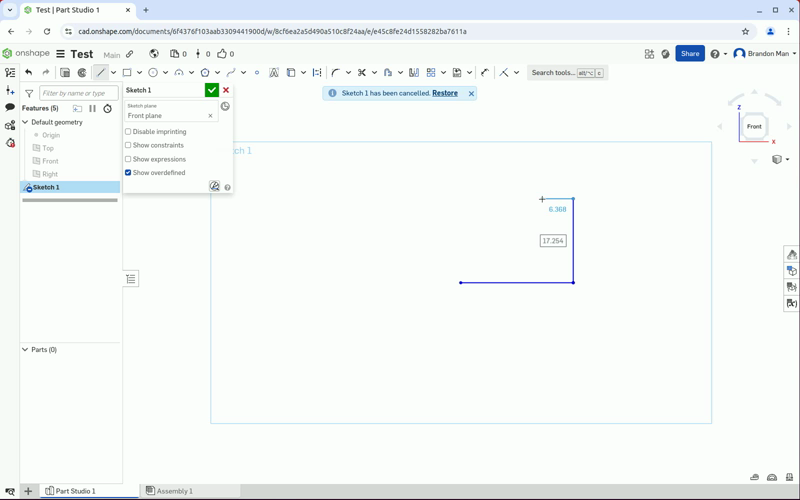
key_up(shift)
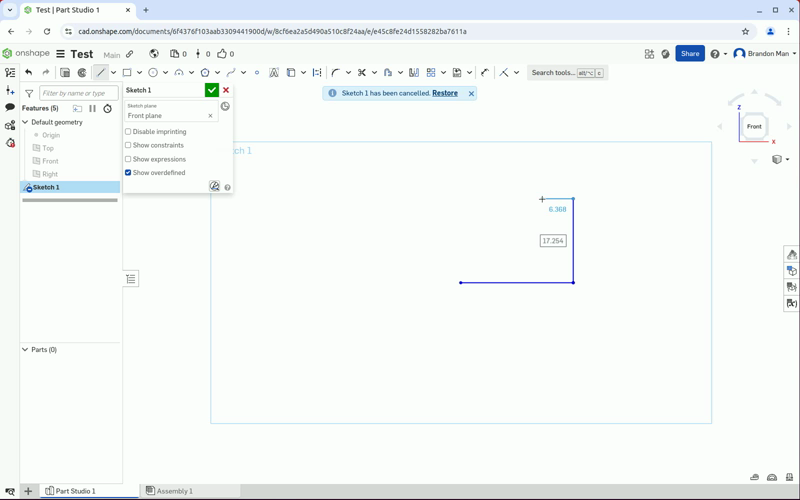
key_down(shift)
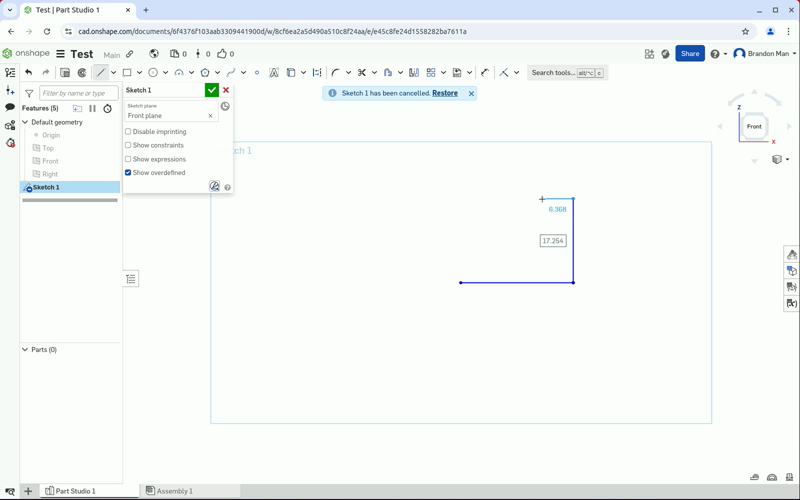
mouse_move(572, 198)
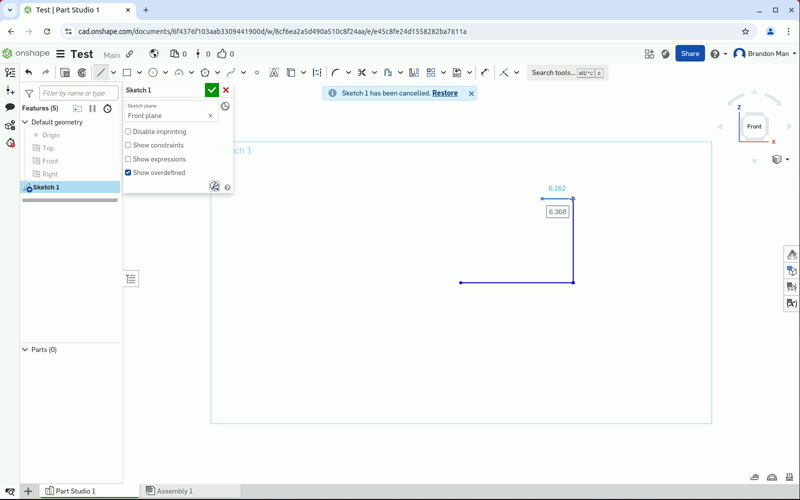
mouse_move(542, 241)
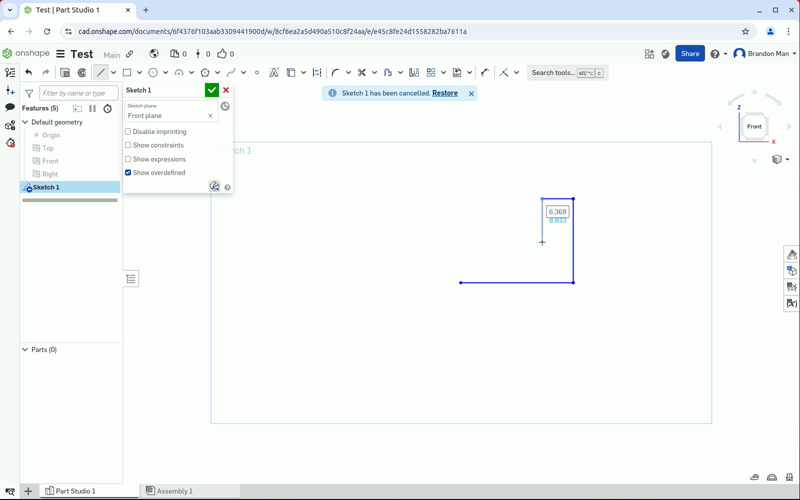
click(542, 241)
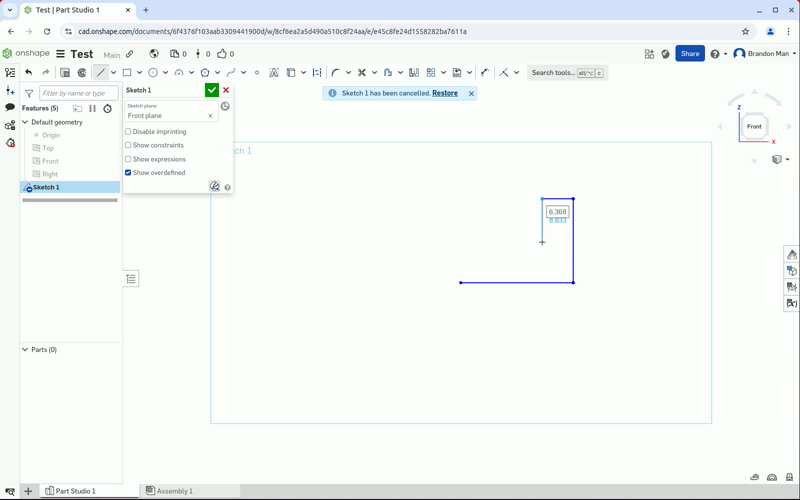
key_up(shift)
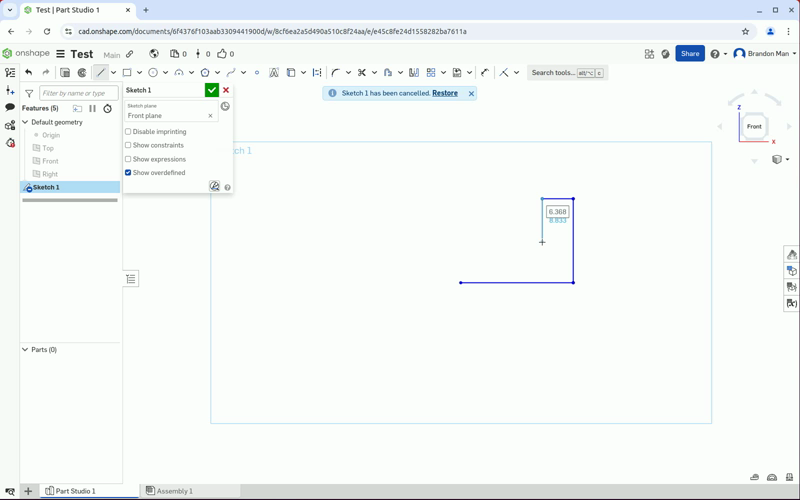
key_down(shift)
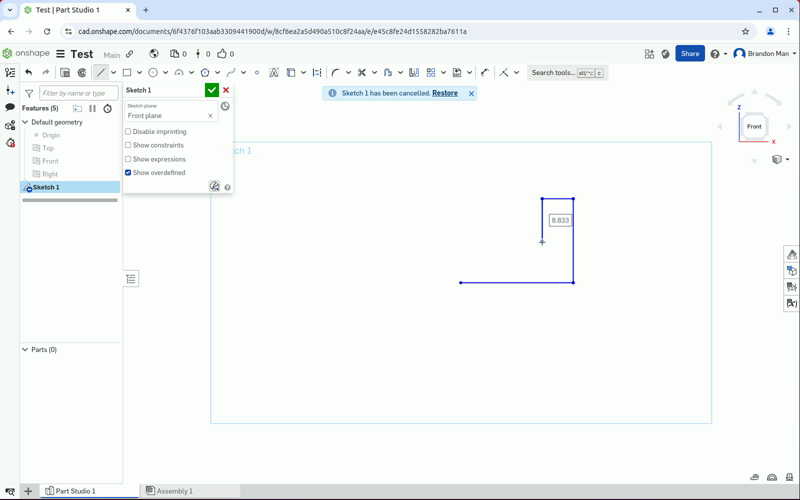
mouse_move(572, 241)
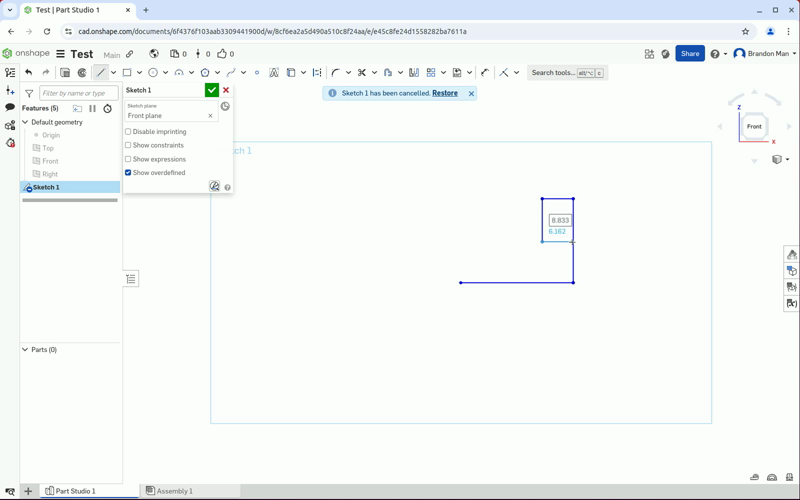
mouse_move(491, 241)
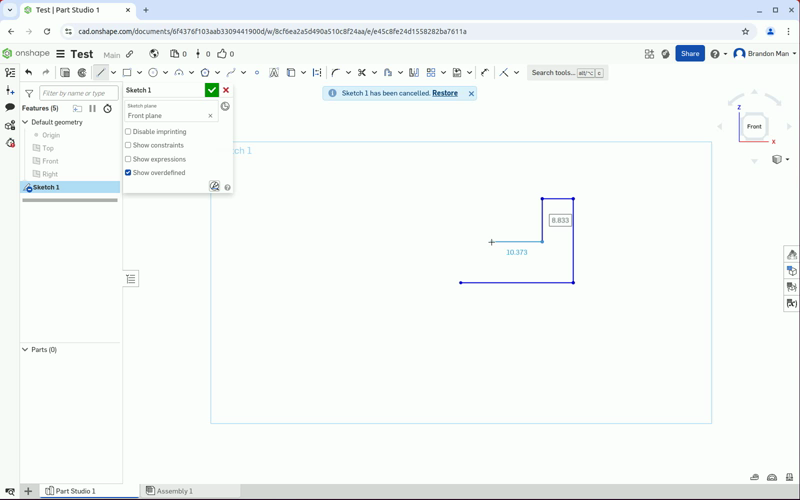
click(491, 241)
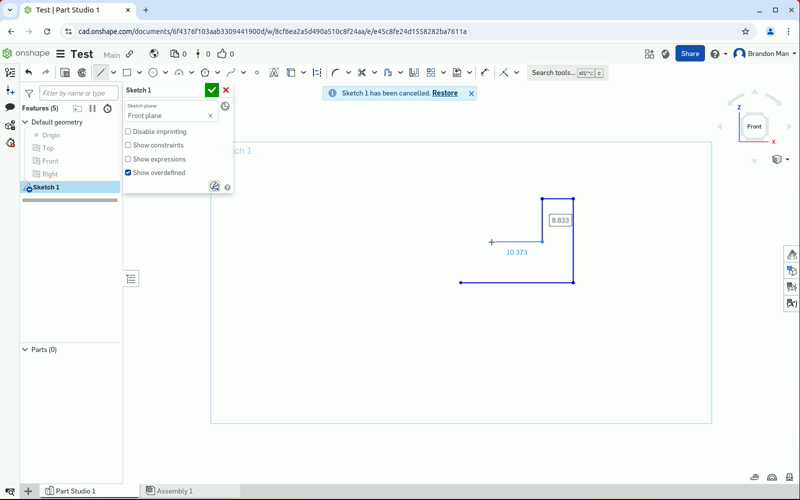
key_up(shift)
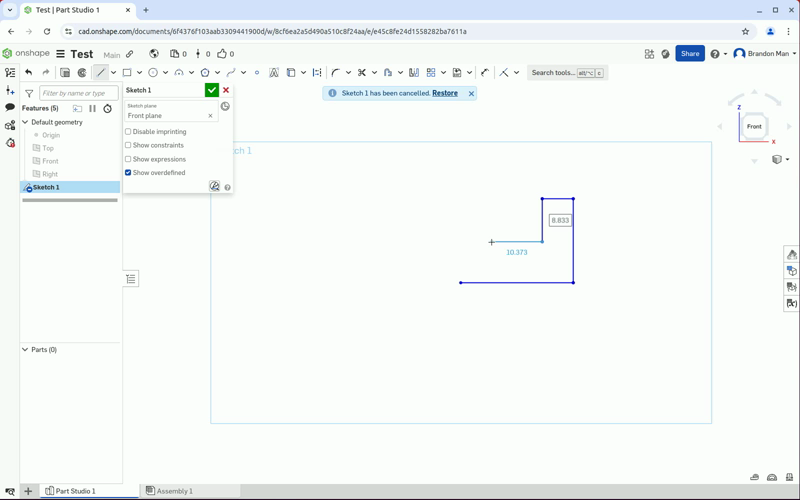
key_down(shift)
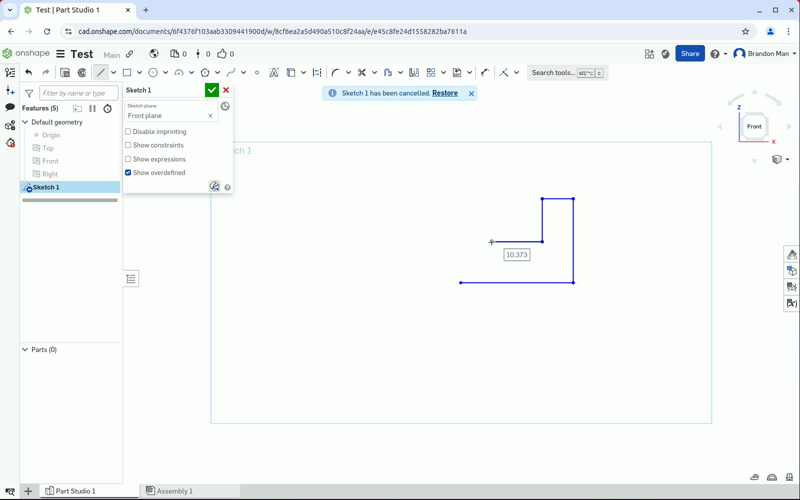
mouse_move(521, 241)
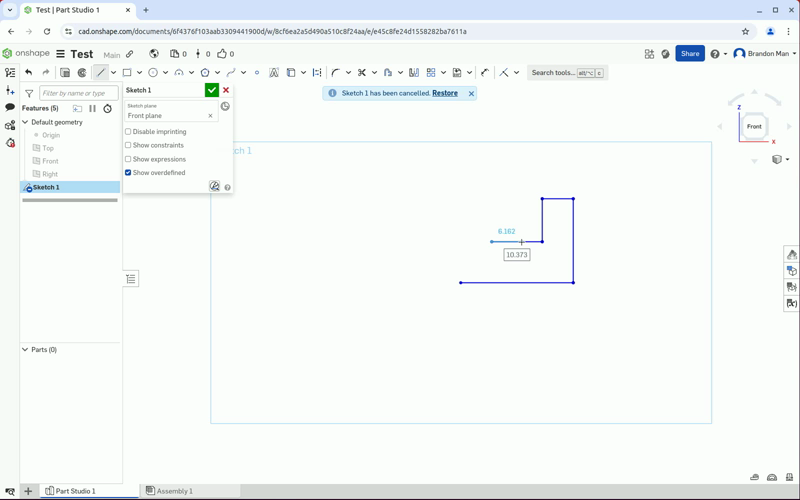
mouse_move(491, 198)
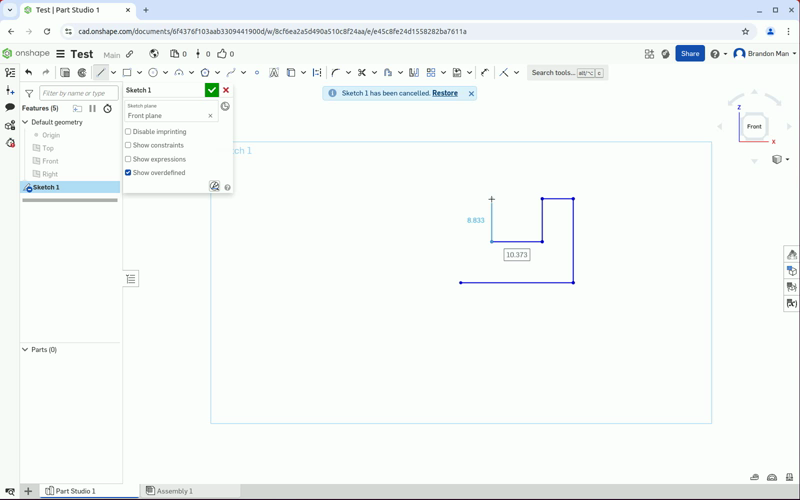
click(491, 198)
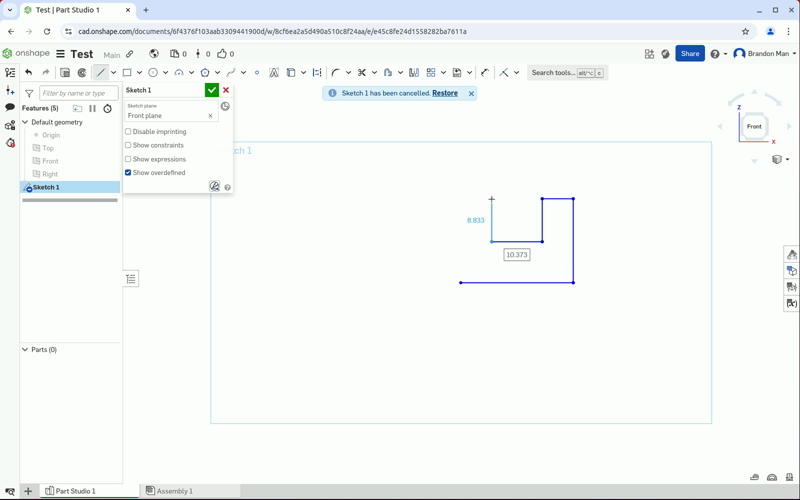
key_up(shift)
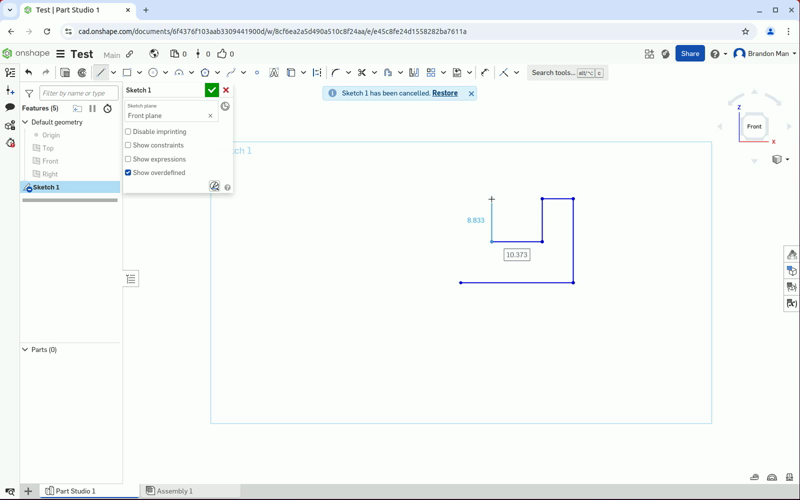
key_down(shift)
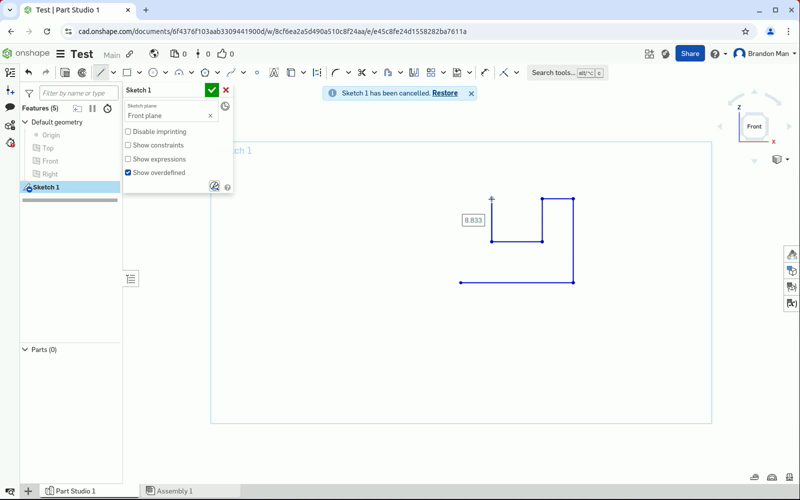
mouse_move(521, 198)
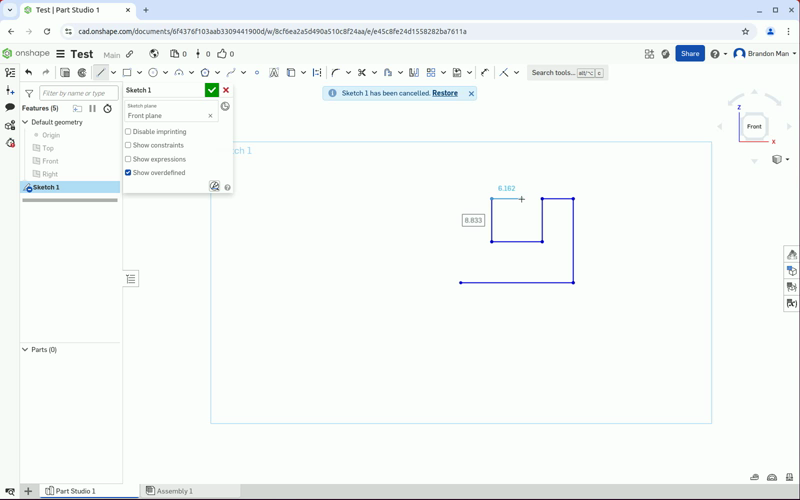
mouse_move(460, 198)
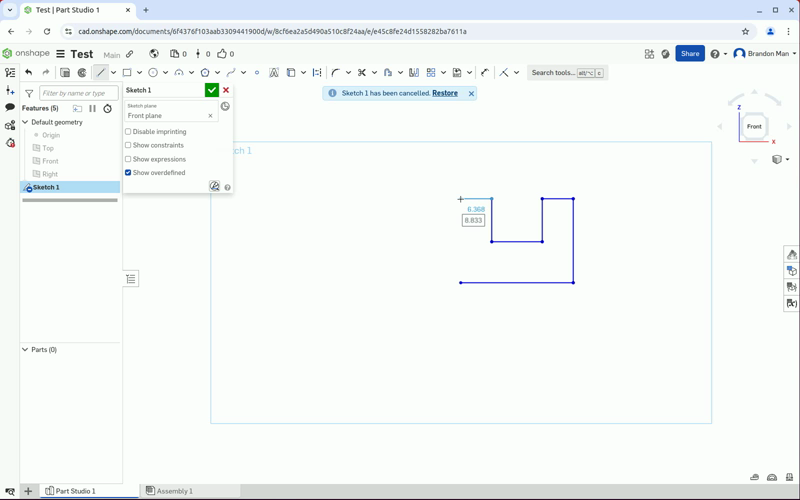
click(460, 198)
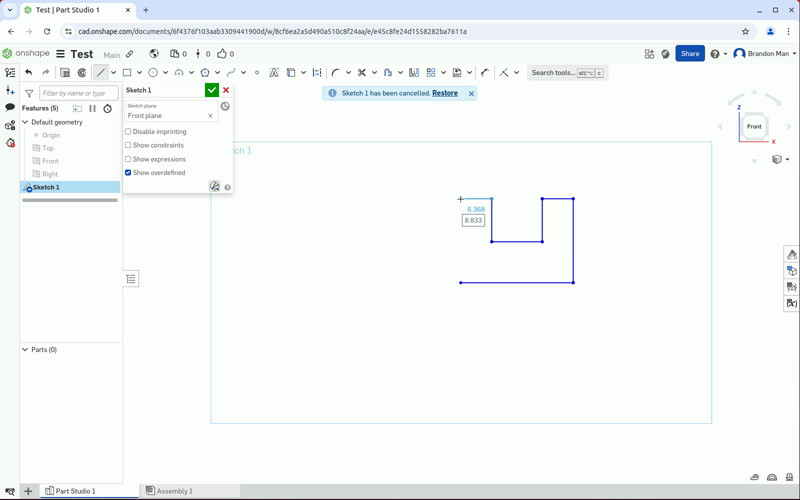
key_up(shift)
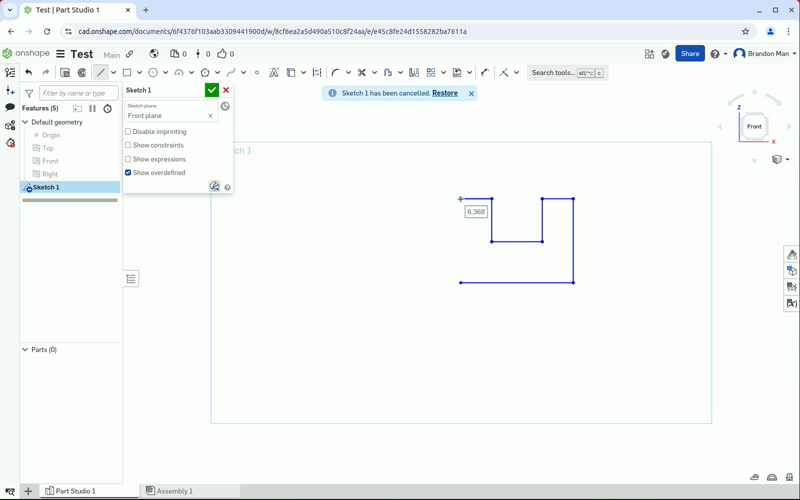
key_down(shift)
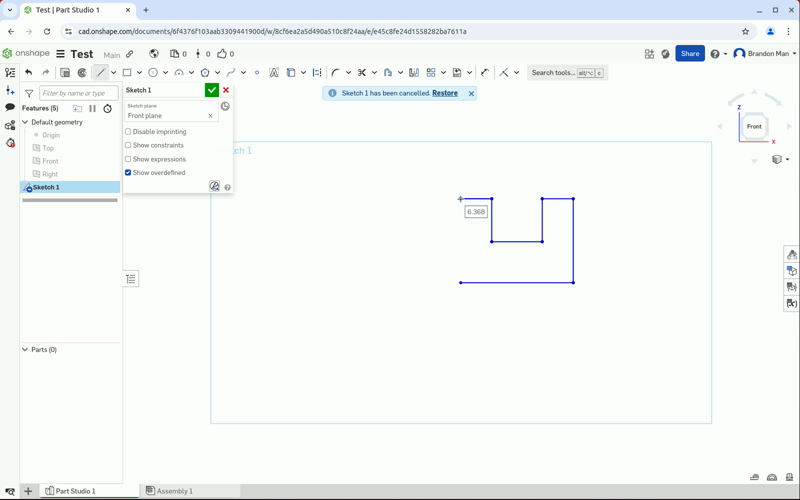
mouse_move(460, 282)
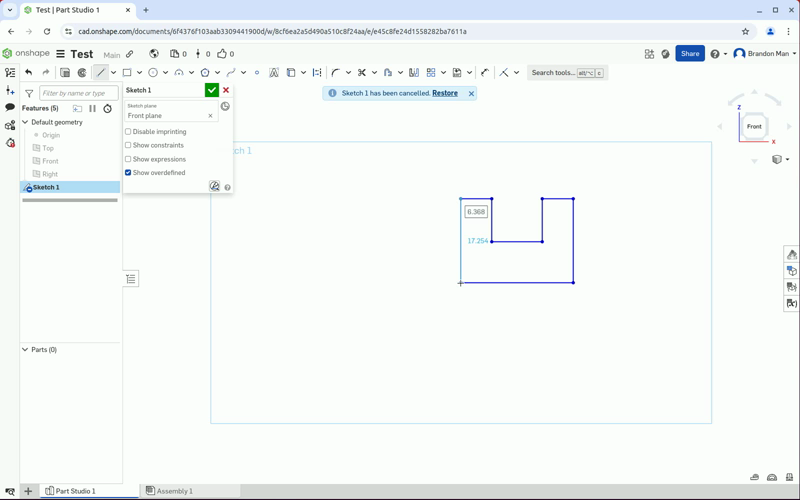
key_up(shift)
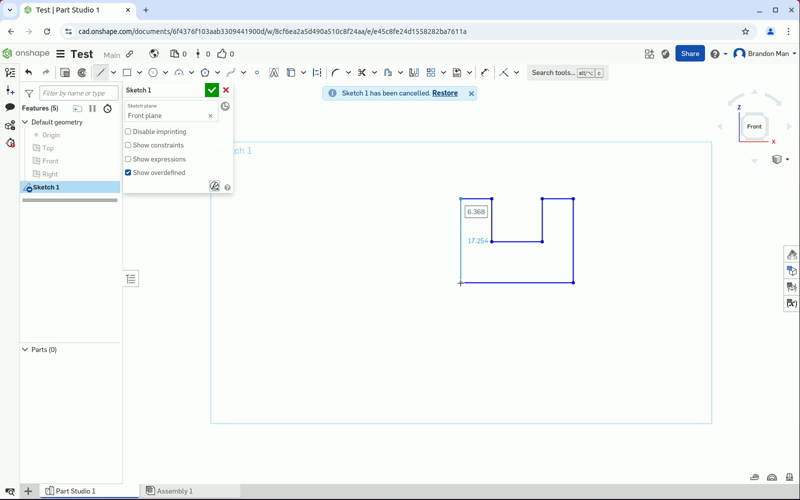
click(460, 282)
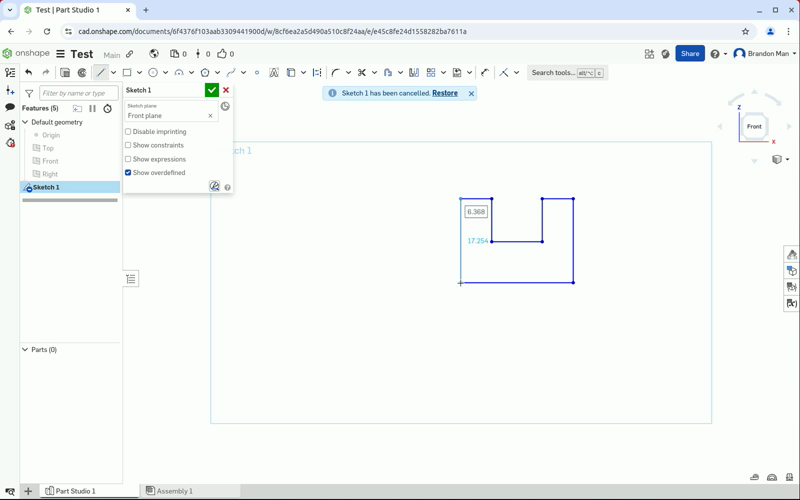
key(esc)
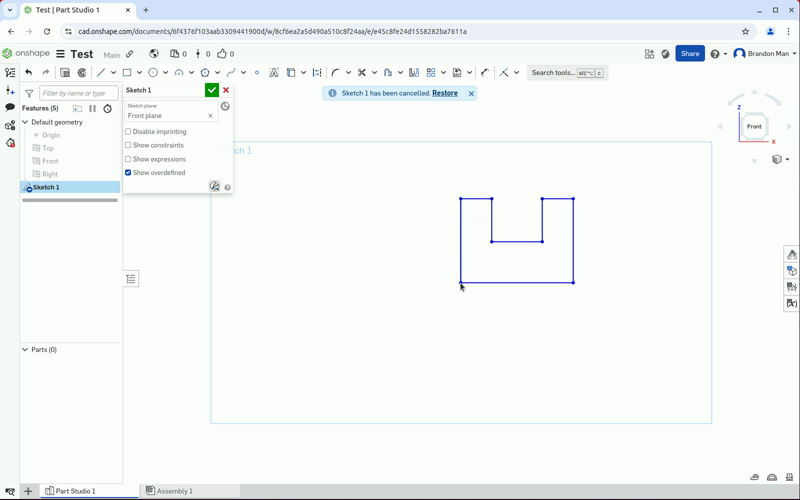
mouse_move(466, 214)
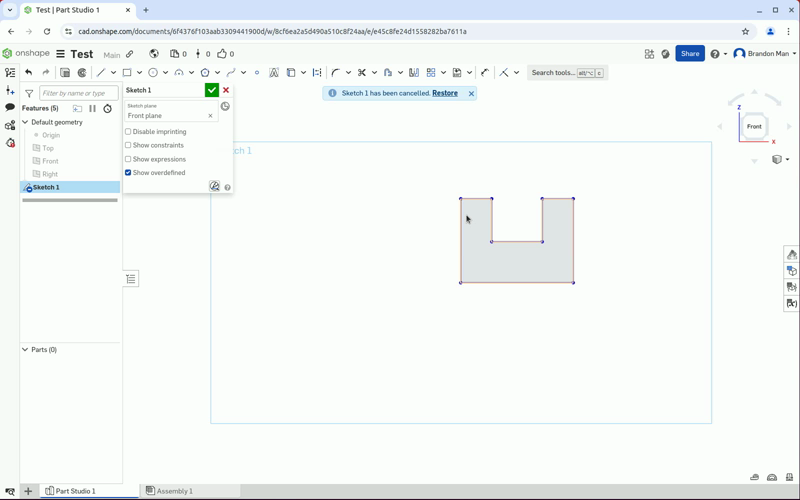
click(466, 214)
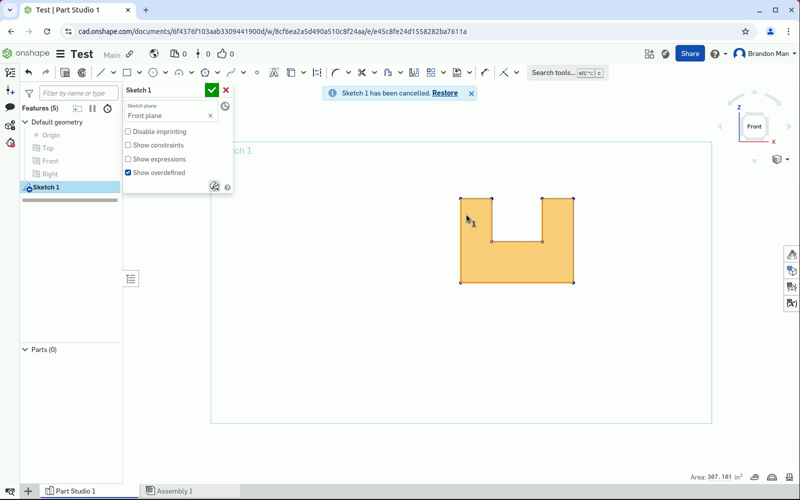
mouse_move(73, 352)
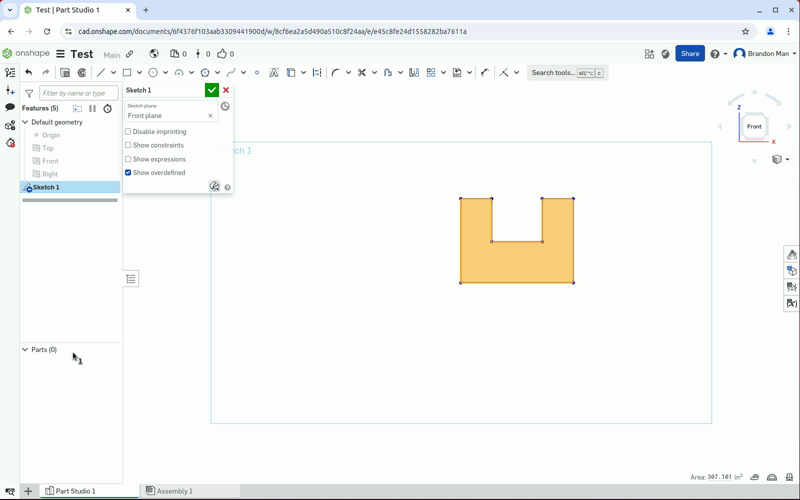
key(shift+y)
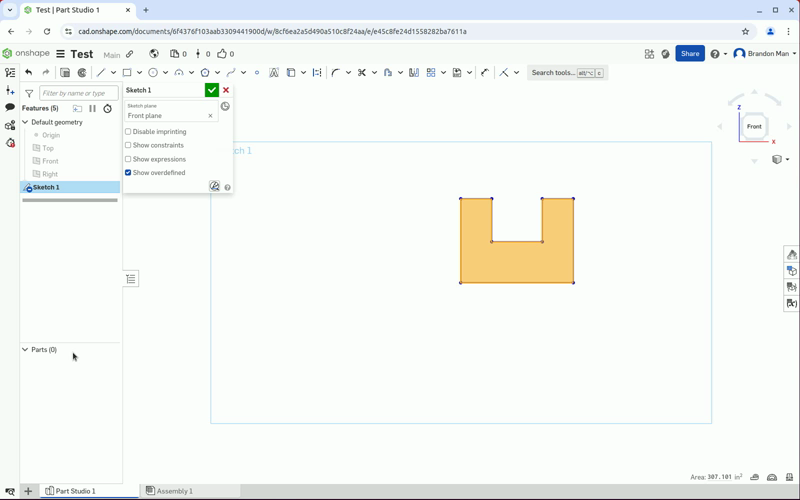
key(shift+e)
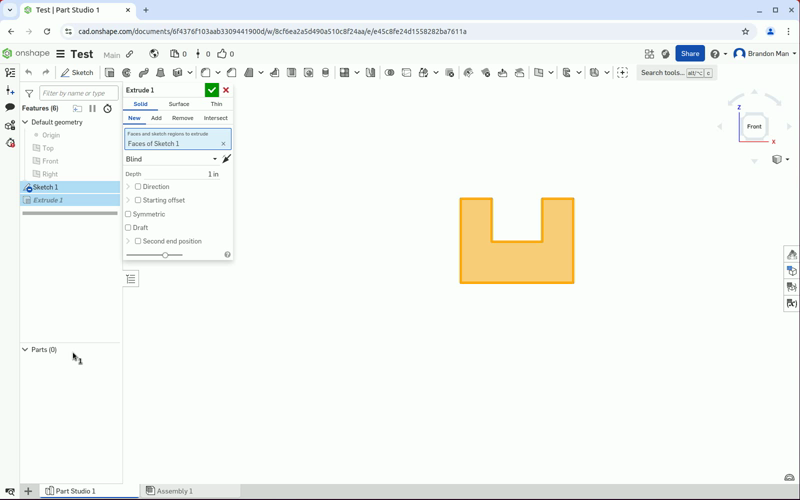
mouse_move(143, 106)
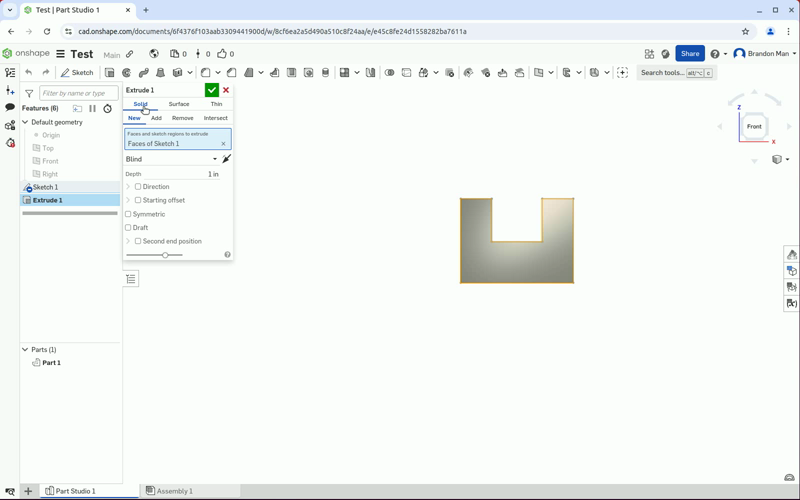
click(143, 106)
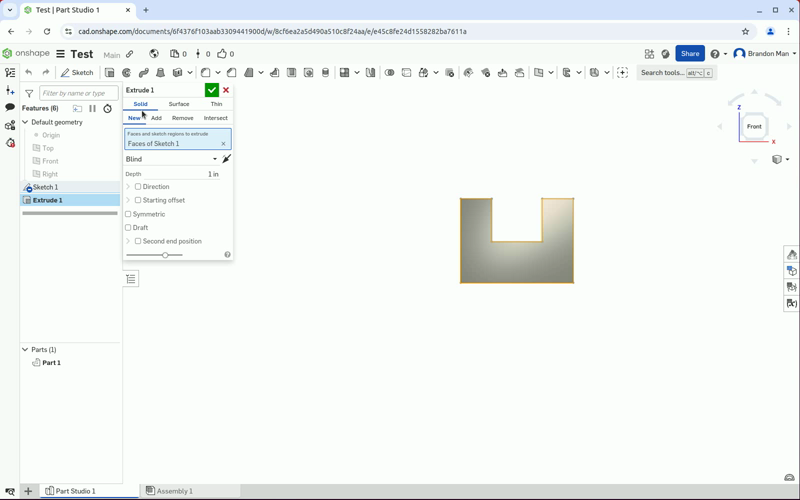
mouse_move(137, 120)
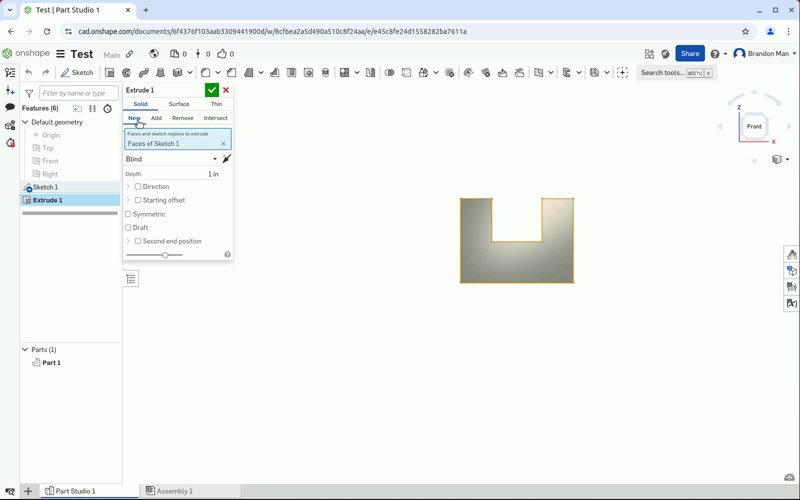
click(137, 120)
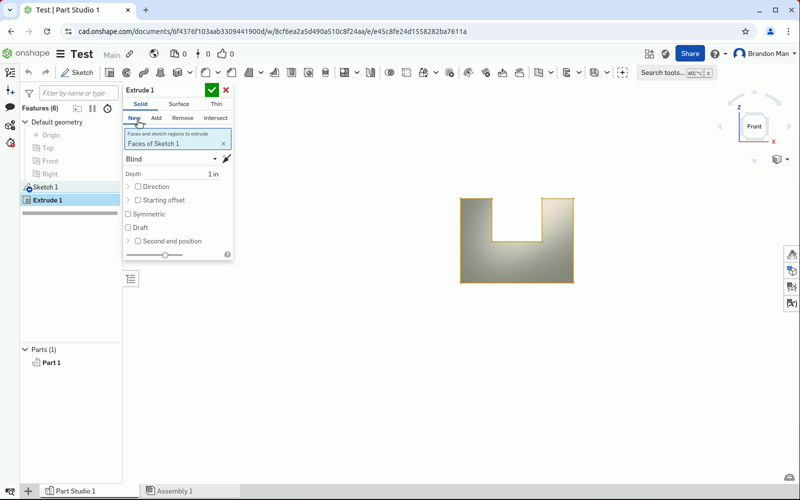
key(tab, 4)
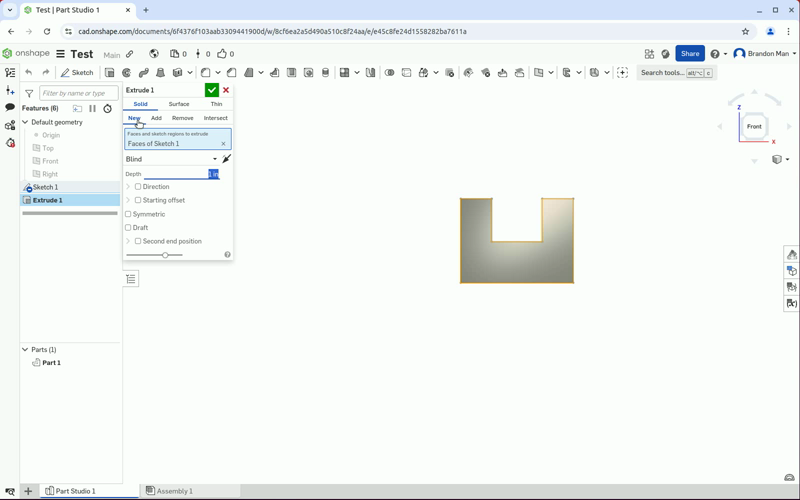
text(17.09)
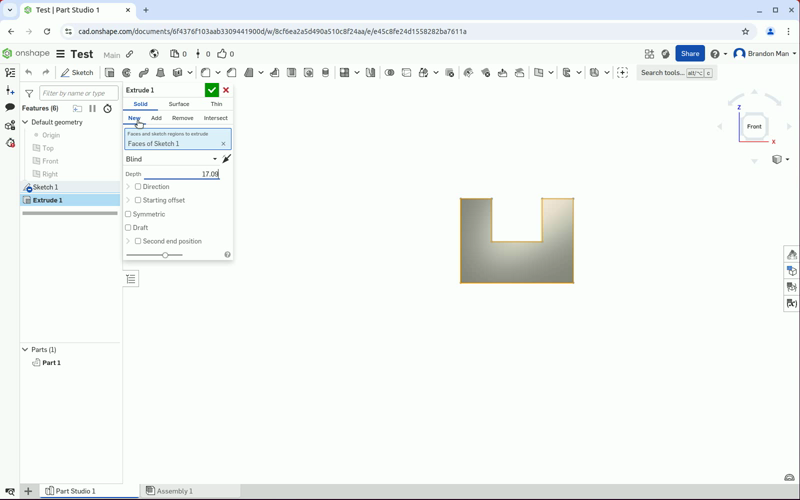
key(enter)
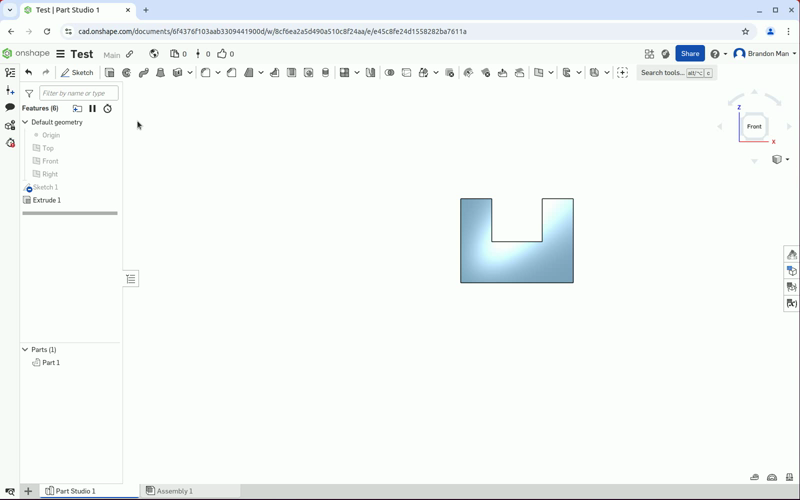
key(shift+h)
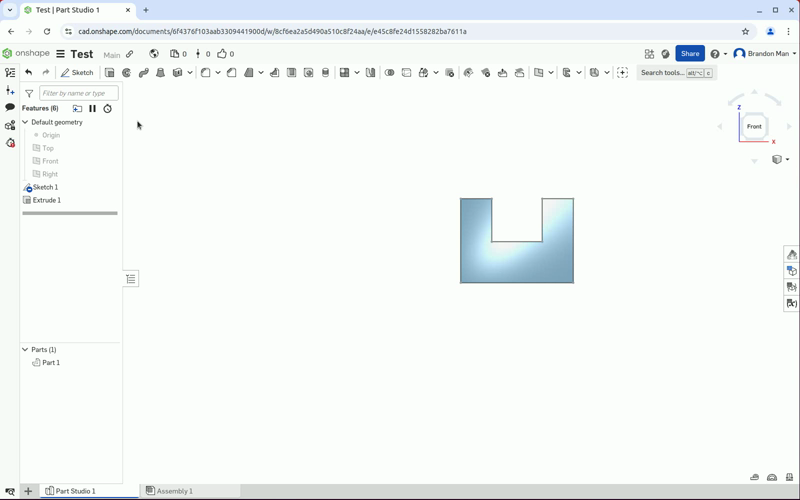
key(shift+h)
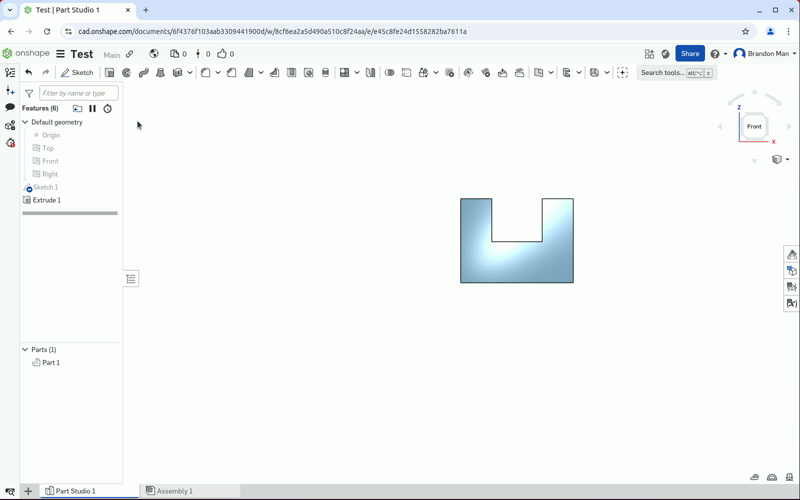
mouse_move(73, 189)
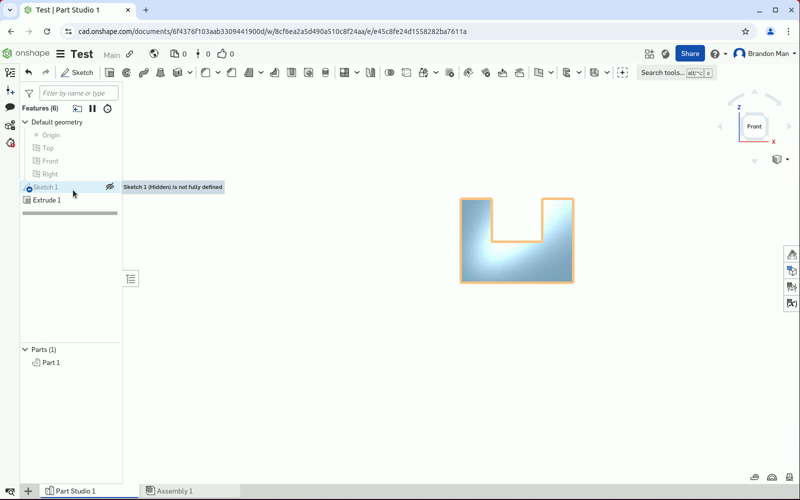
click(73, 189)
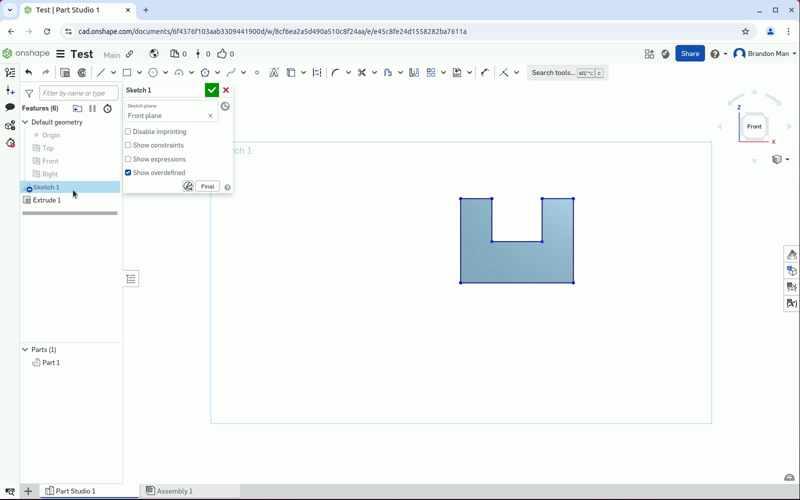
mouse_move(229, 92)
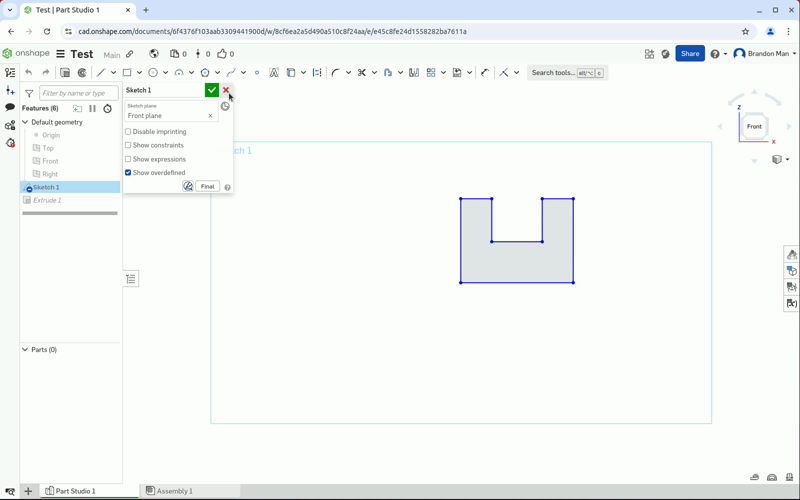
click(229, 92)
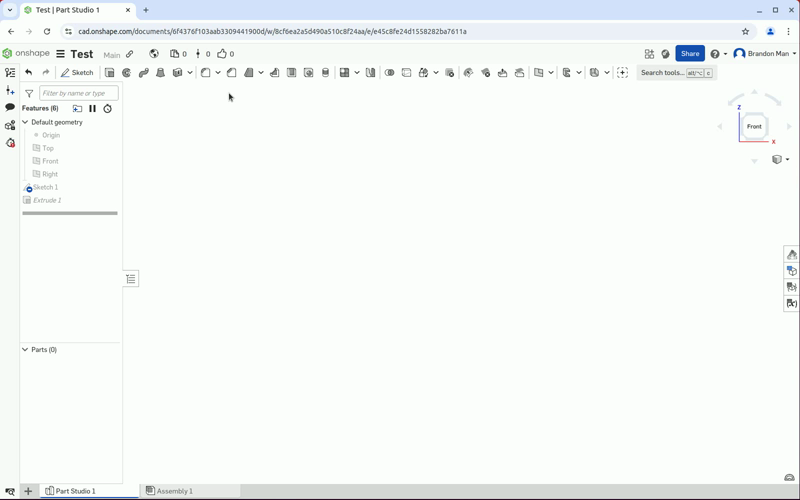
mouse_move(73, 352)
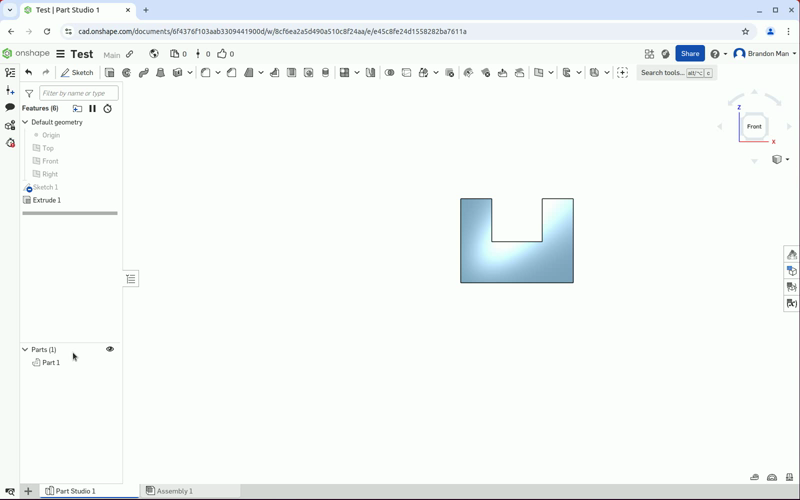
key(y)
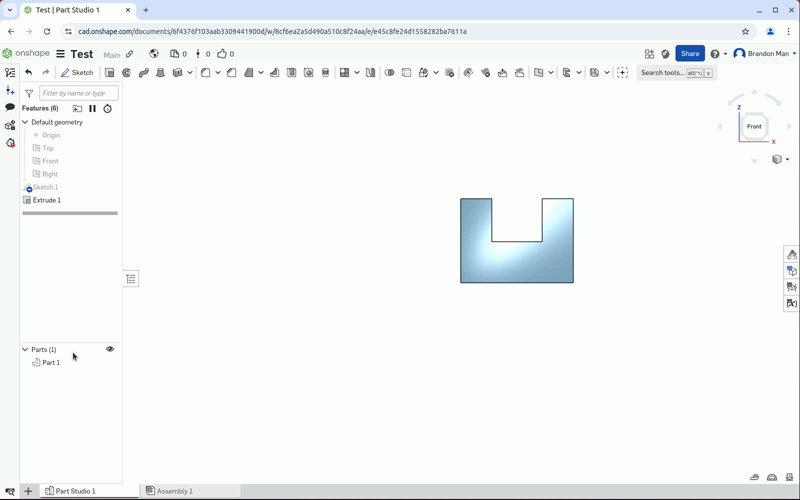
key(shift+p)
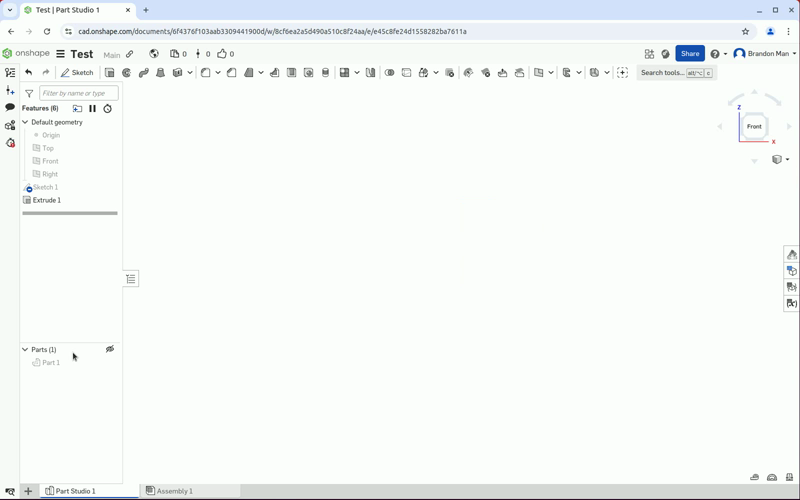
key(space)
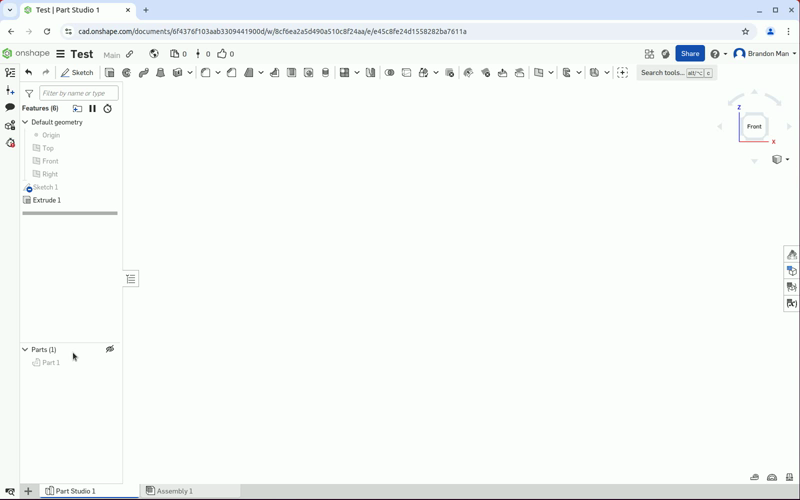
key_down(shift)
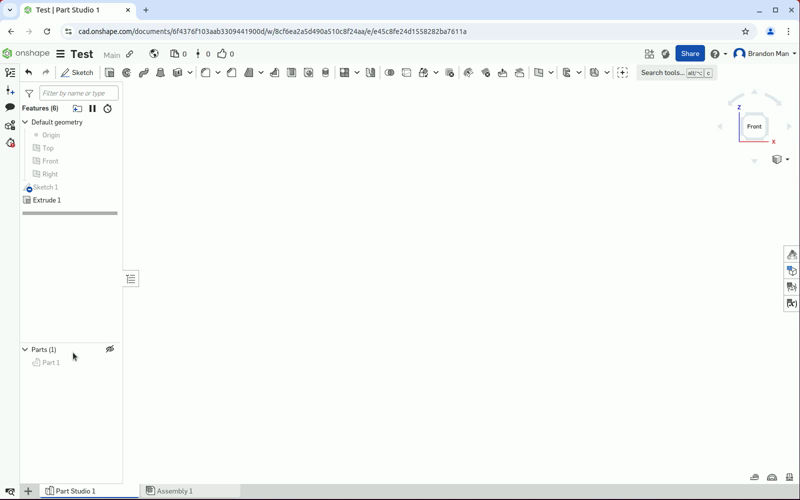
key(down)
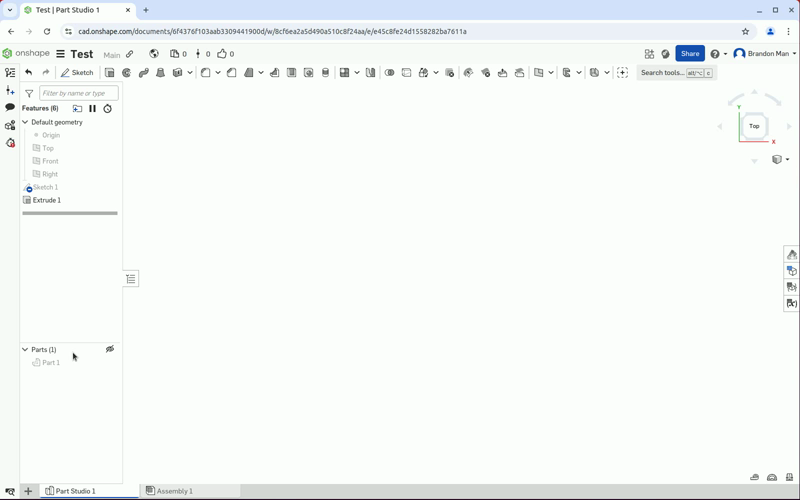
key_up(shift)
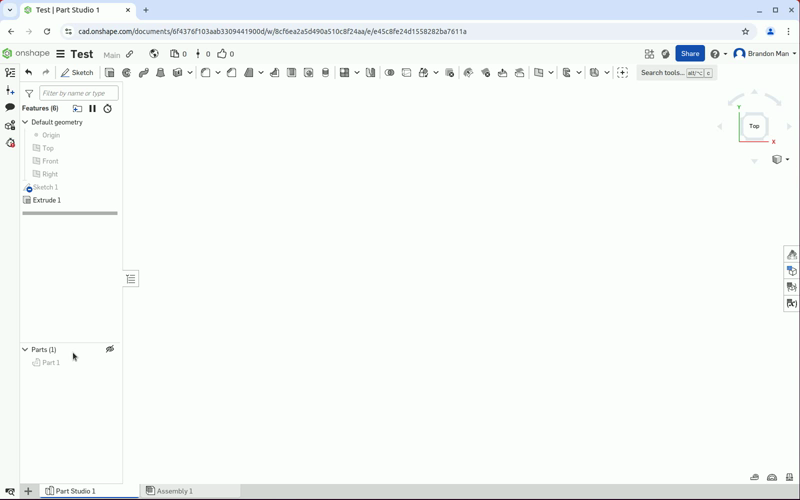
mouse_move(73, 352)
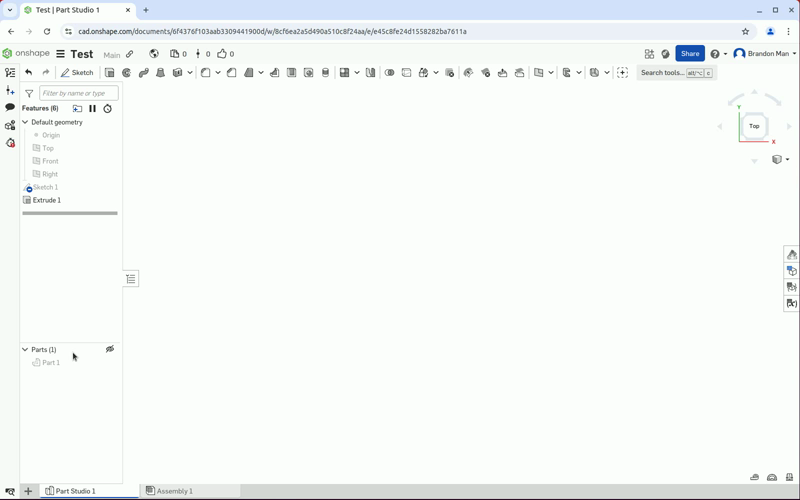
key(shift+y)
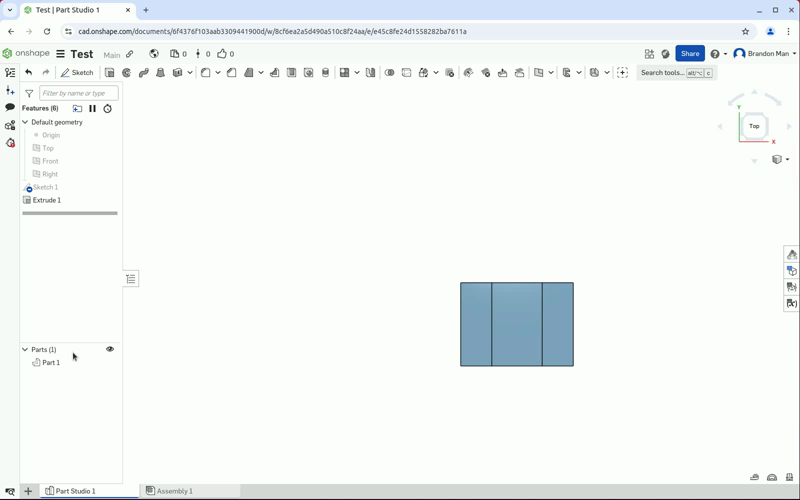
mouse_move(541, 75)
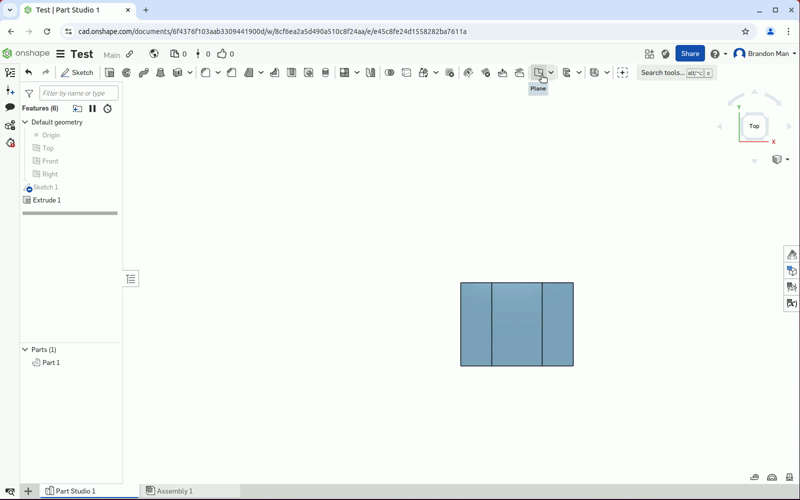
click(541, 75)
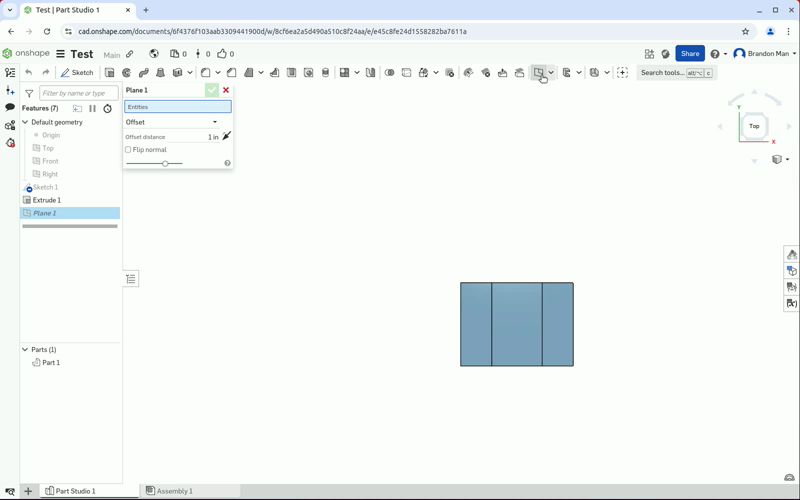
mouse_move(73, 150)
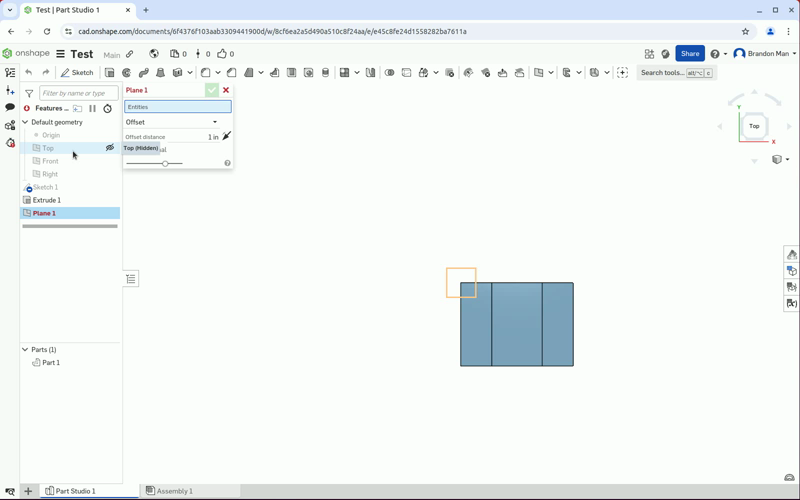
click(73, 150)
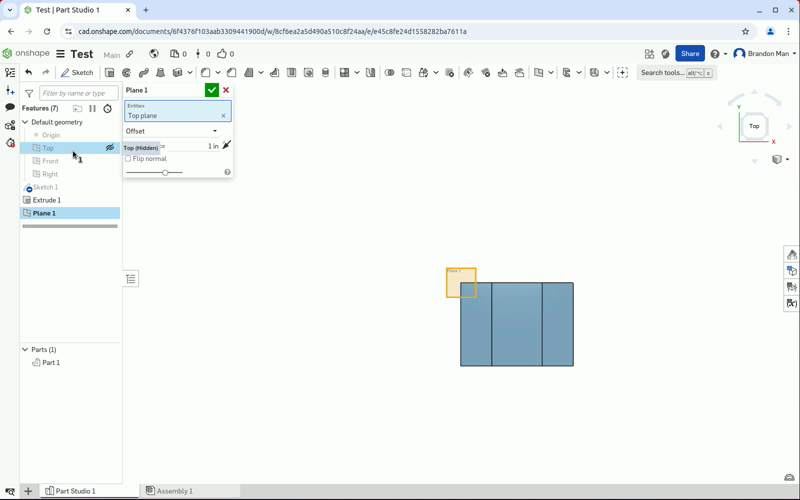
key(tab, 2)
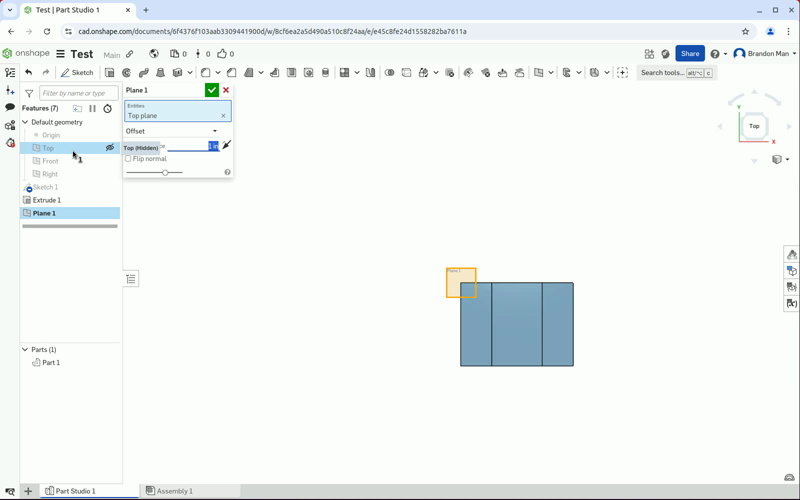
text(17.316)
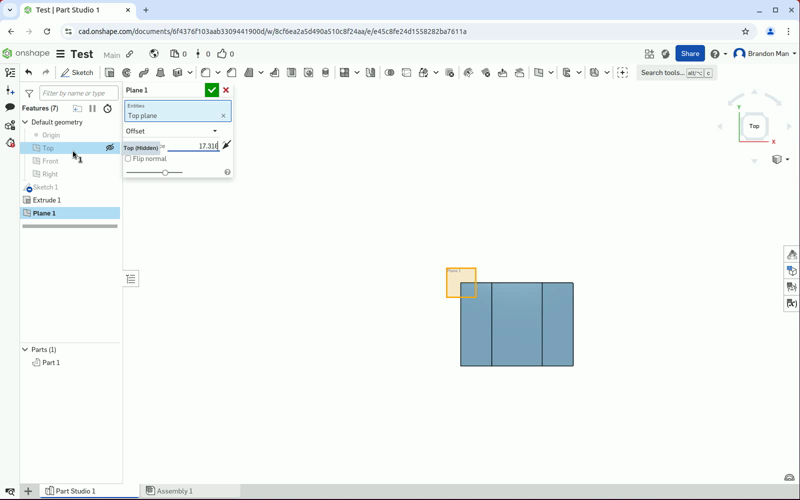
key(enter, 2)
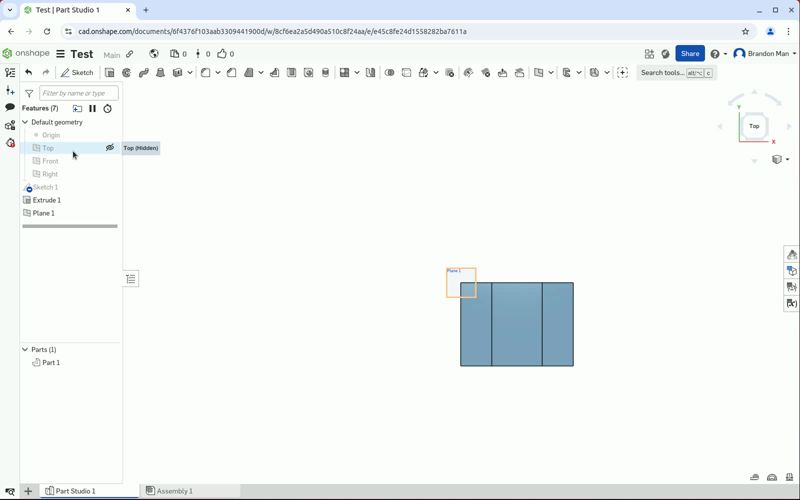
key(shift+s)
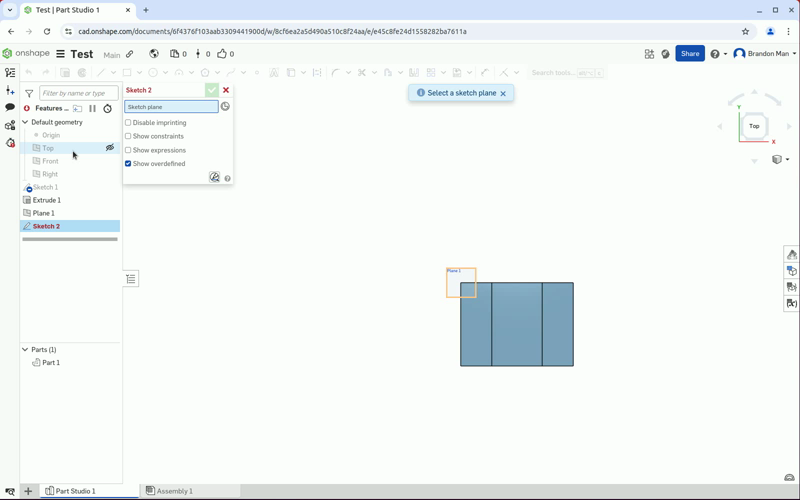
mouse_move(73, 215)
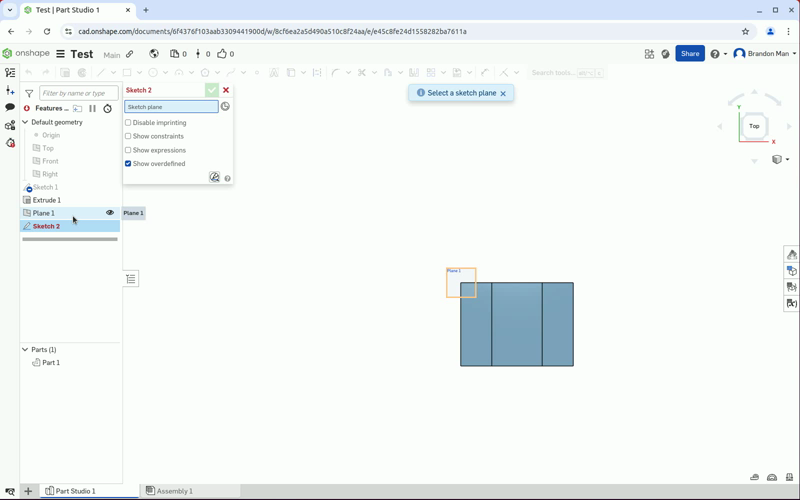
click(73, 215)
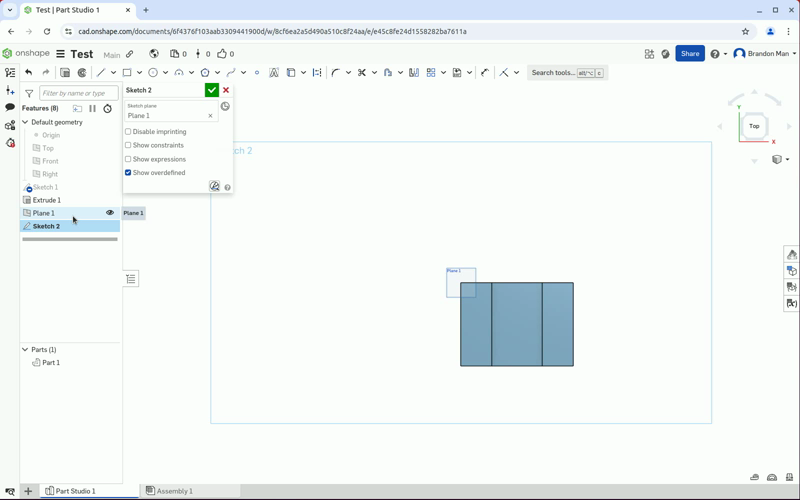
mouse_move(73, 352)
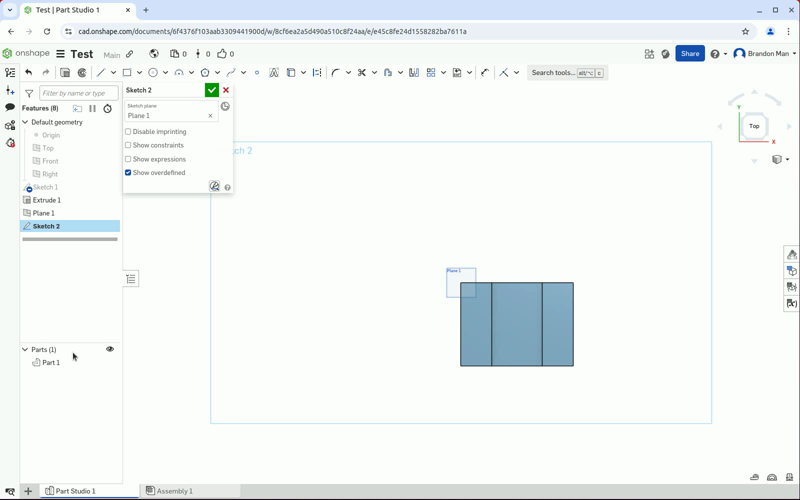
key(y)
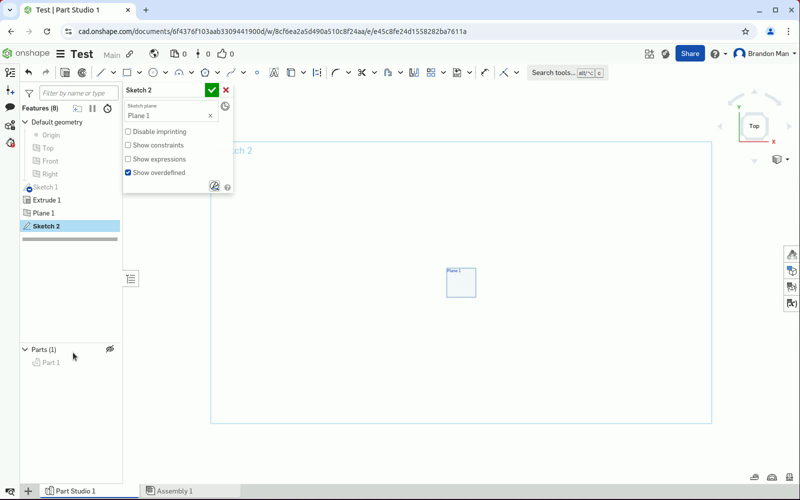
key(l)
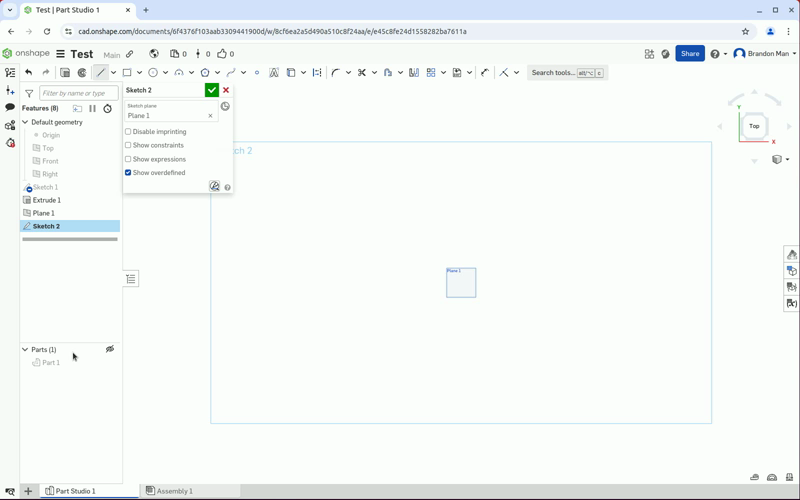
key_down(shift)
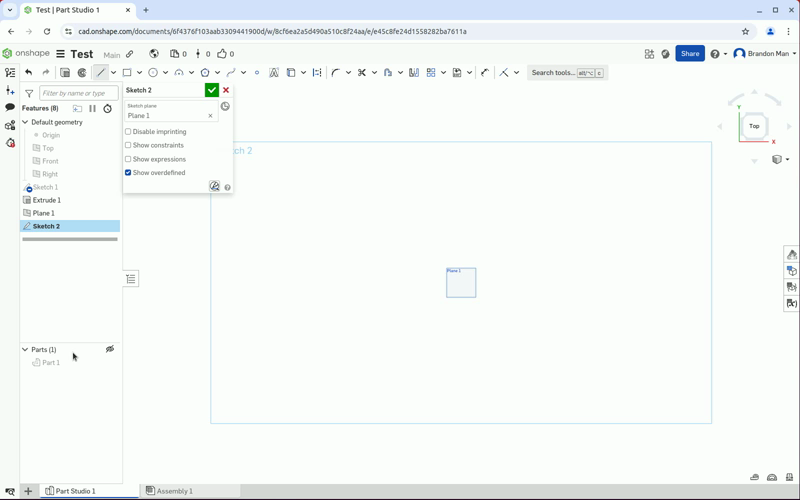
mouse_move(542, 339)
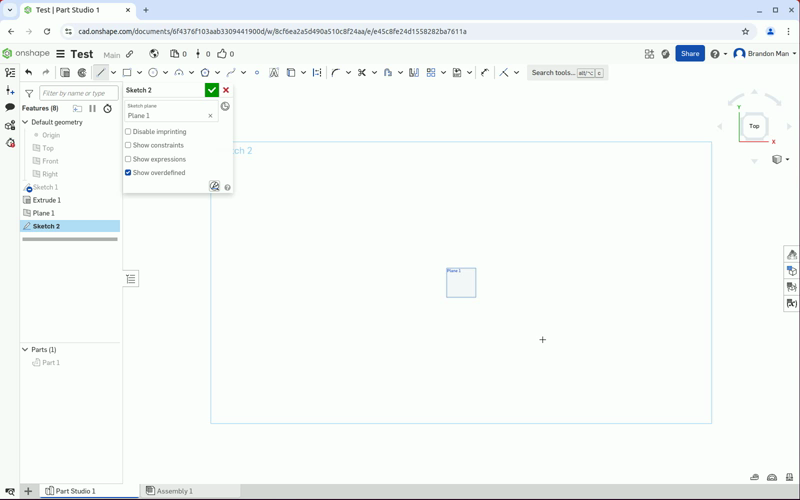
click(542, 339)
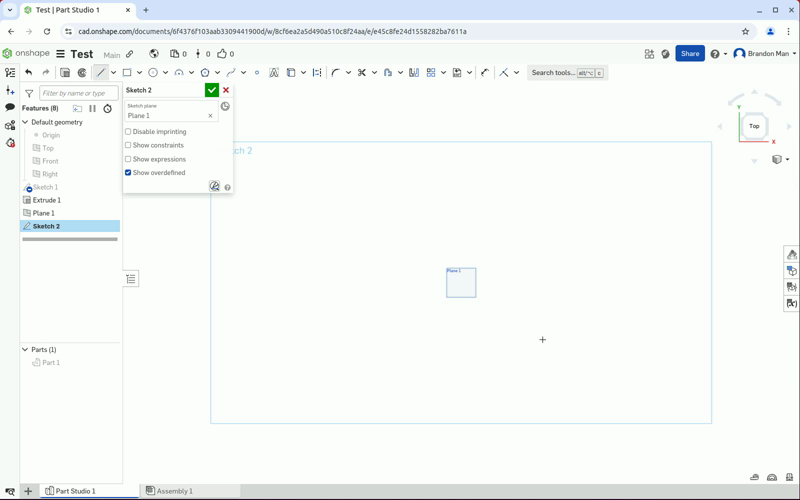
key_up(shift)
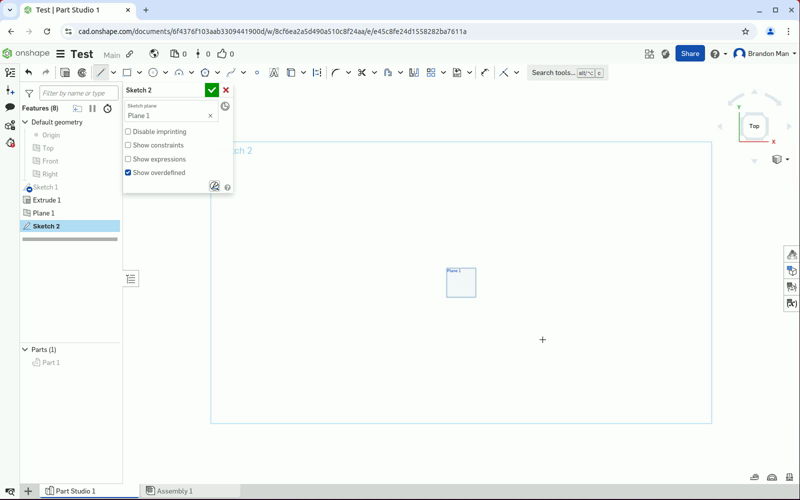
key_down(shift)
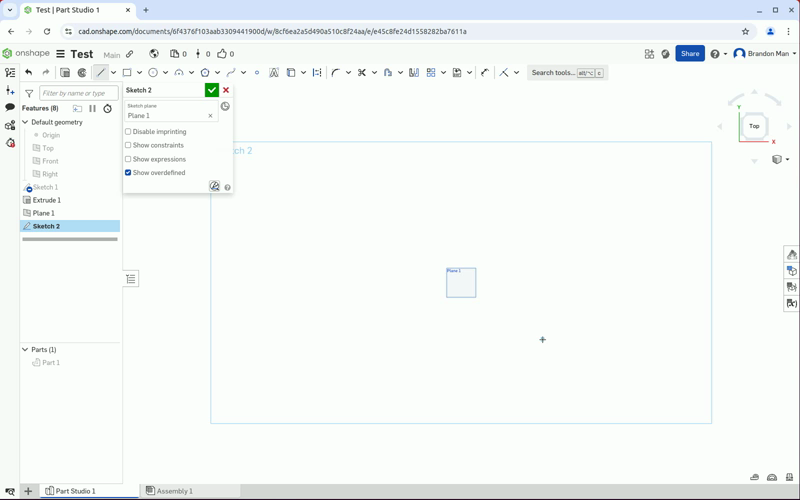
mouse_move(572, 339)
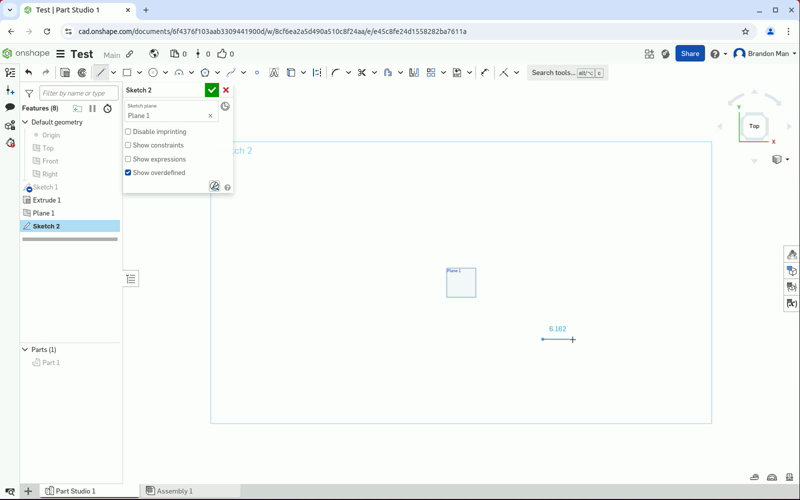
mouse_move(574, 339)
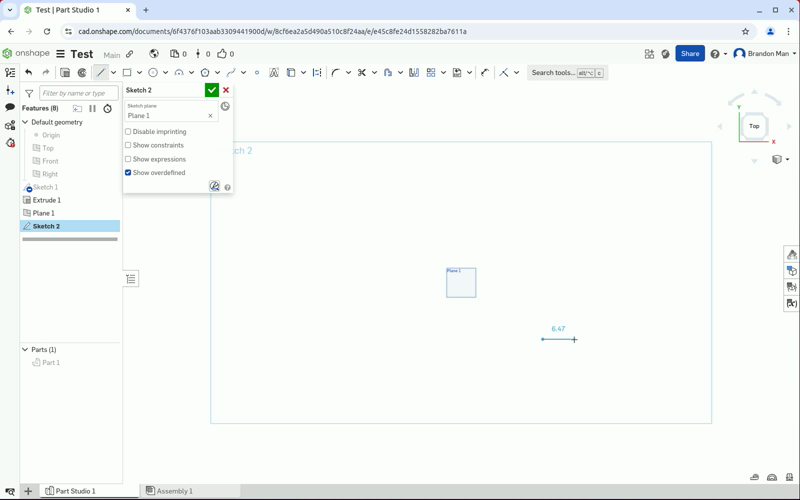
click(574, 339)
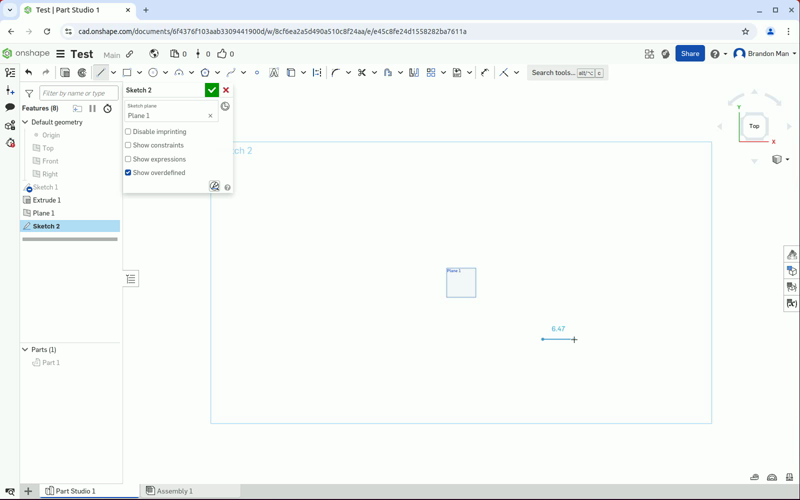
key_up(shift)
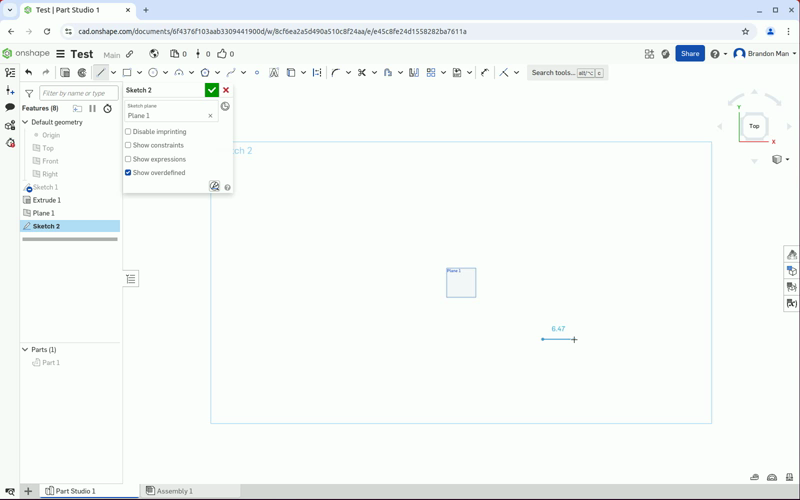
key_down(shift)
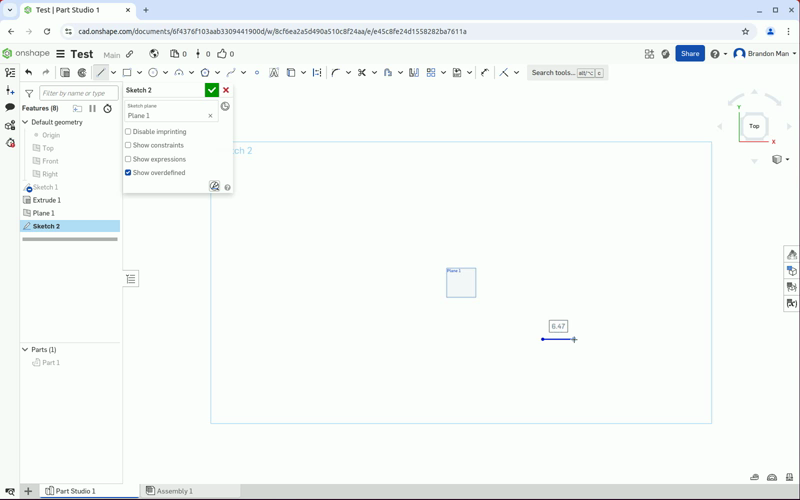
mouse_move(589, 339)
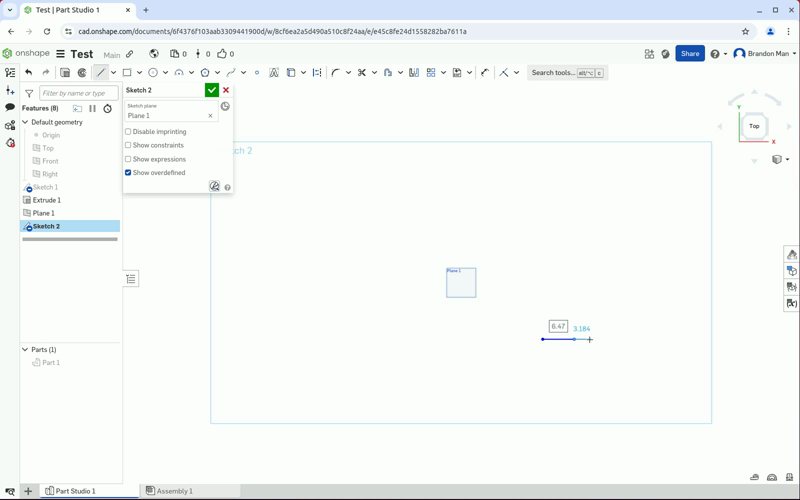
mouse_move(574, 306)
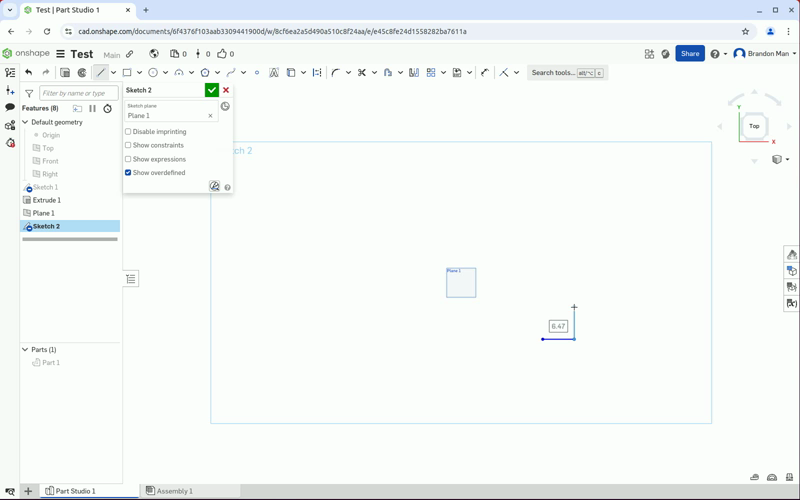
click(574, 306)
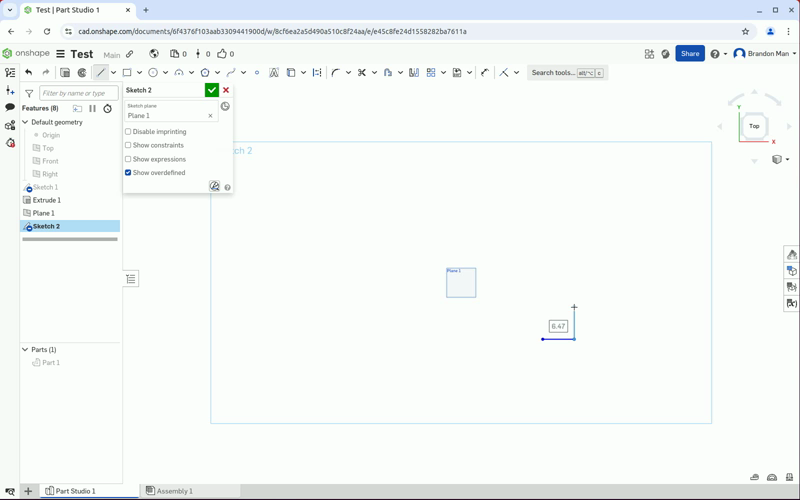
key_up(shift)
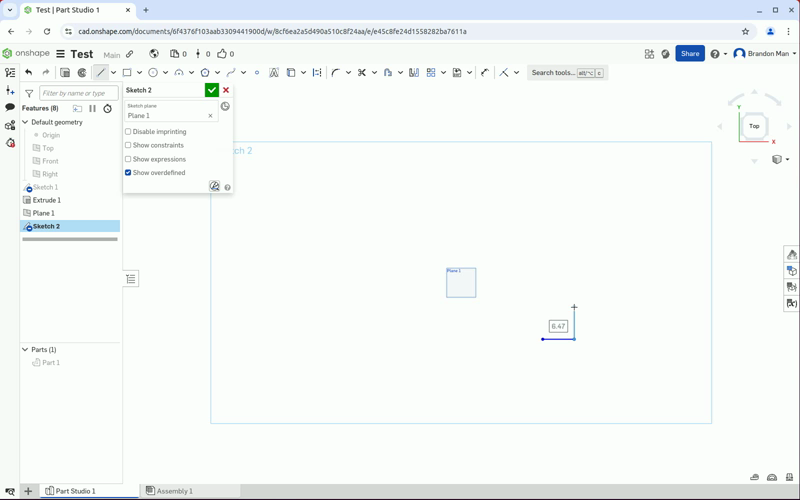
key_down(shift)
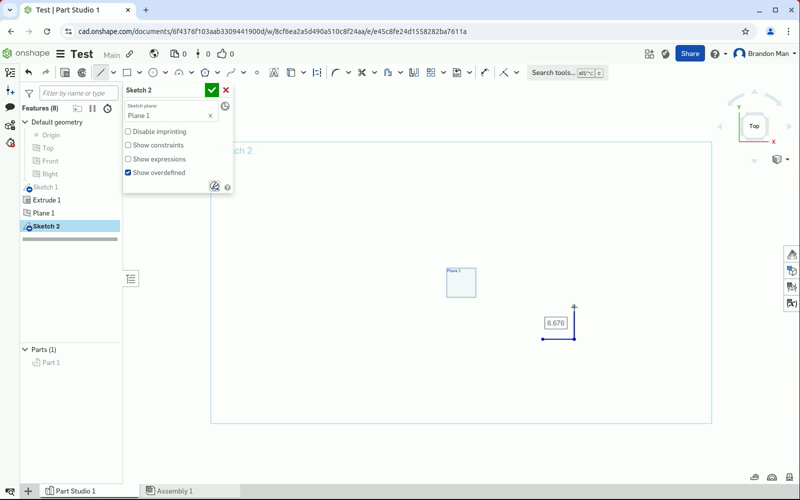
mouse_move(589, 306)
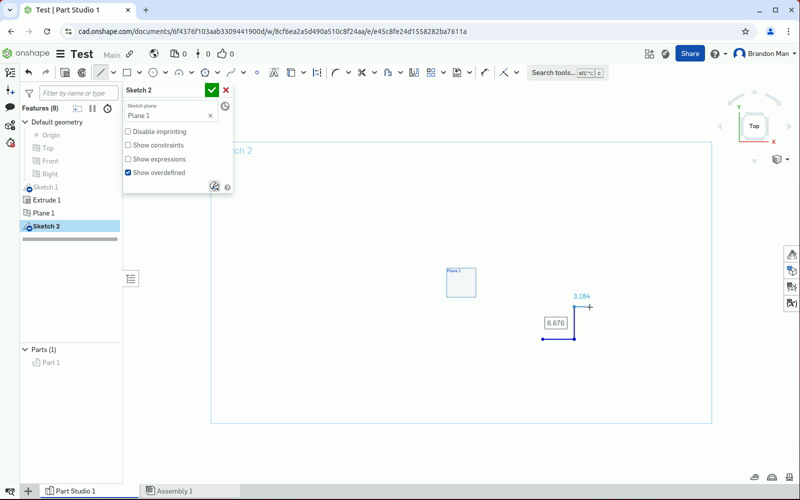
mouse_move(542, 306)
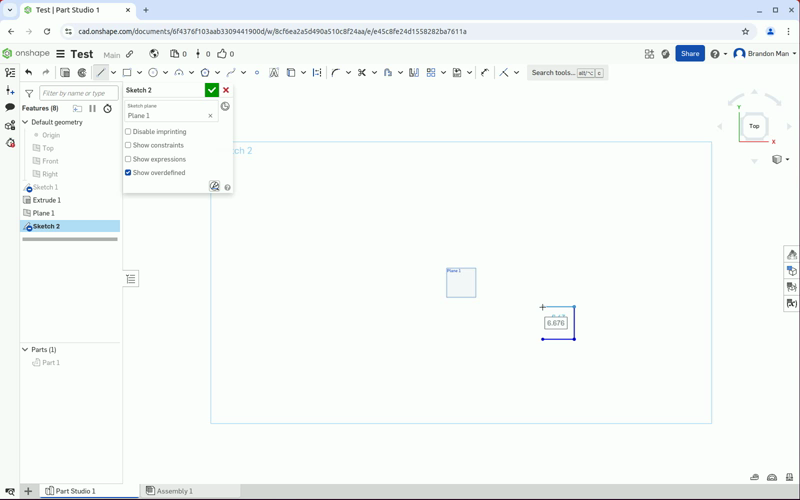
click(542, 306)
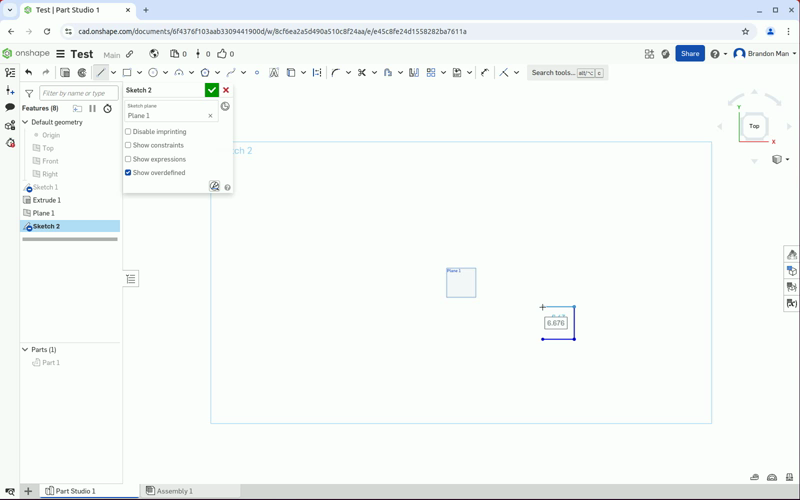
key_up(shift)
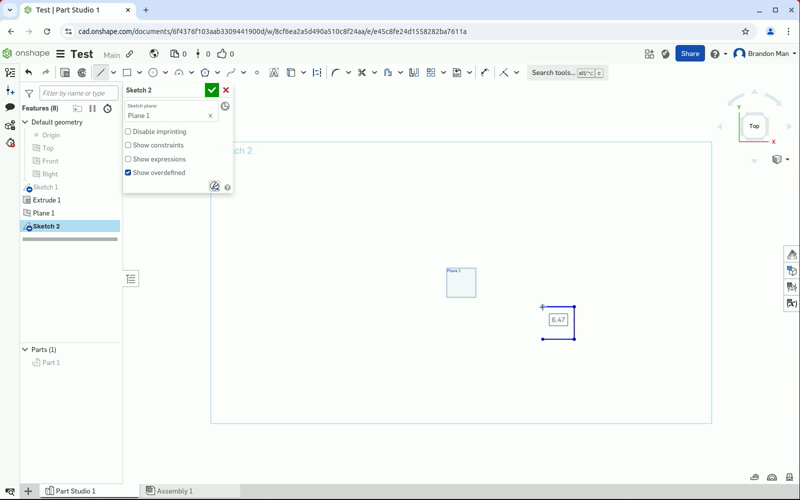
mouse_move(572, 306)
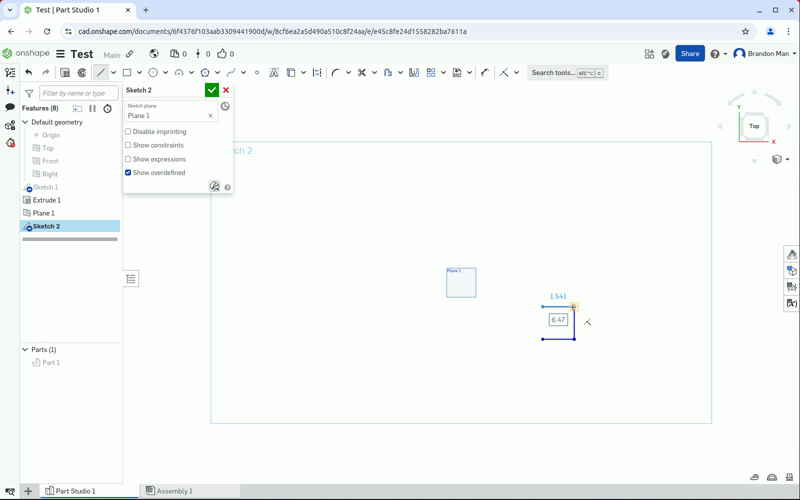
key_down(shift)
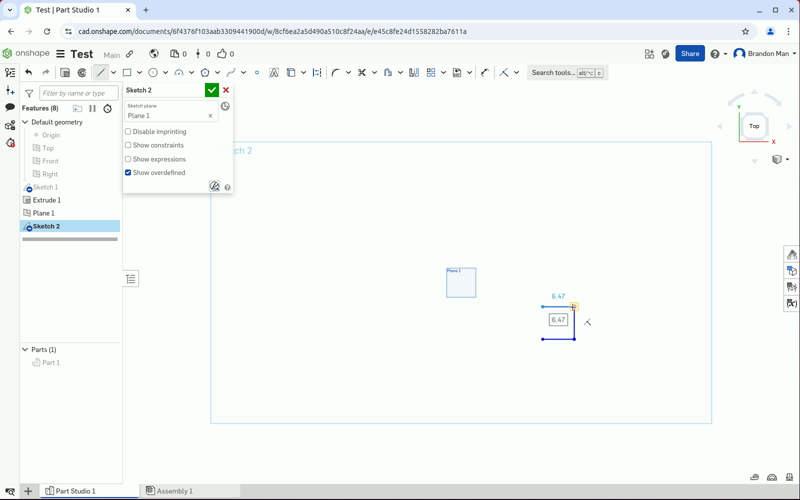
mouse_move(542, 339)
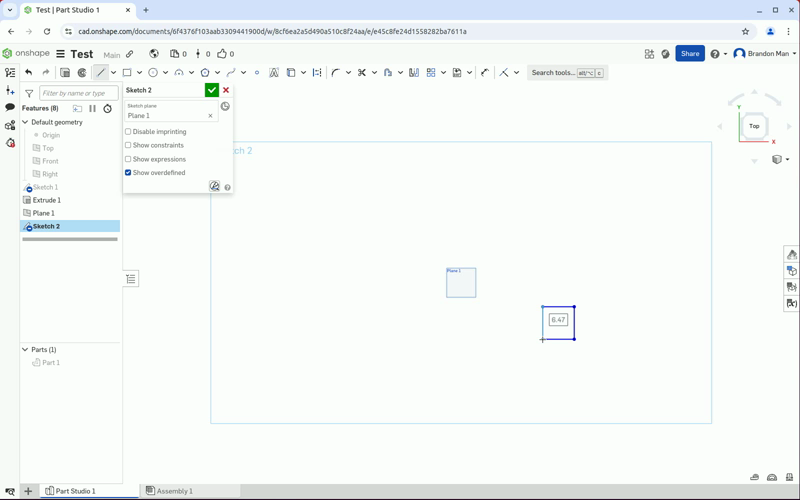
key_up(shift)
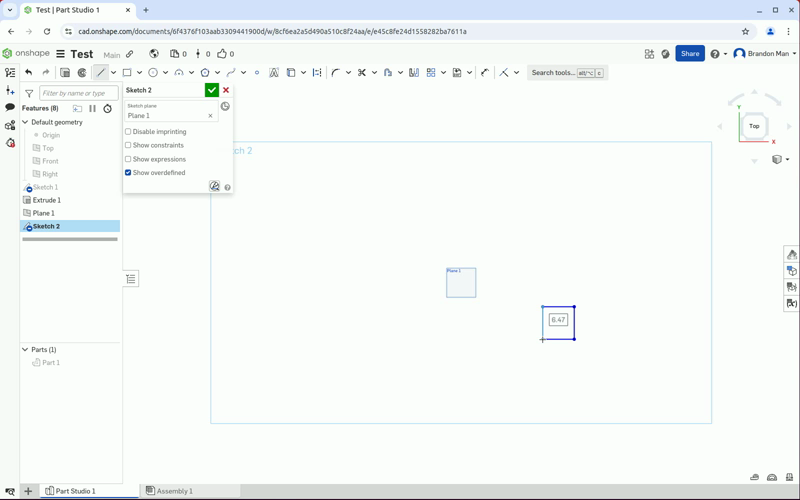
click(542, 339)
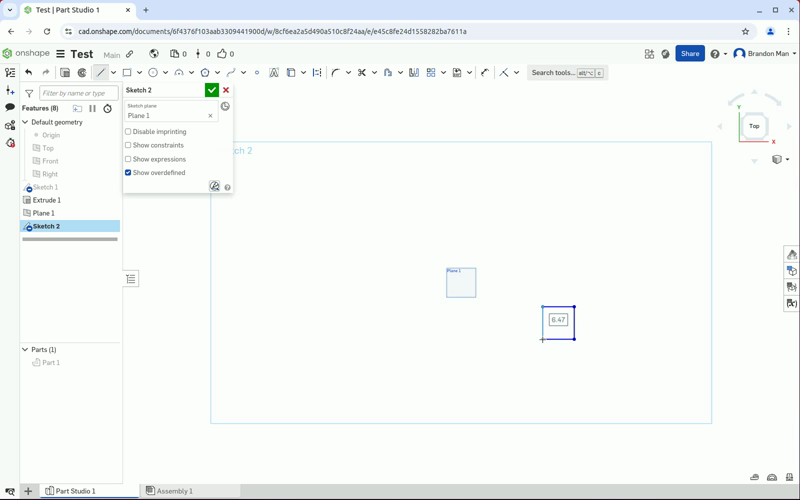
key(esc)
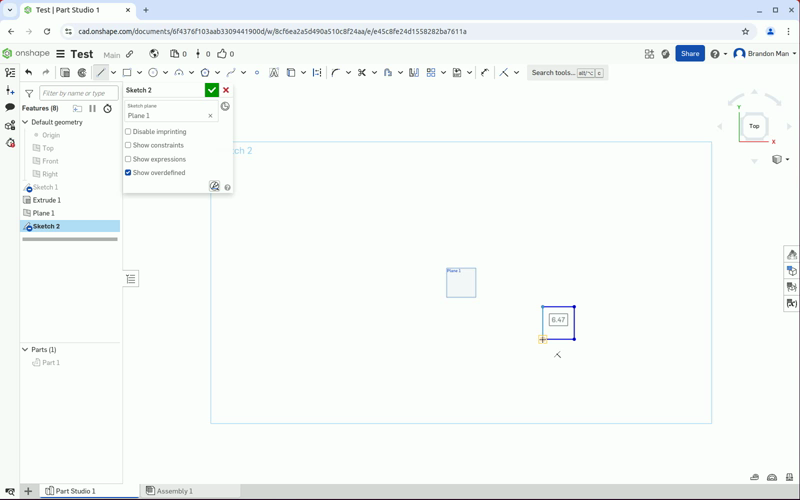
mouse_move(552, 335)
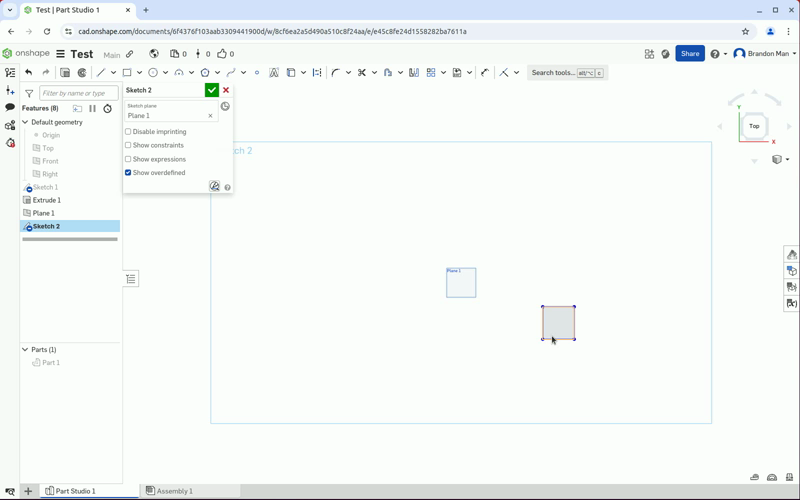
scroll(6)
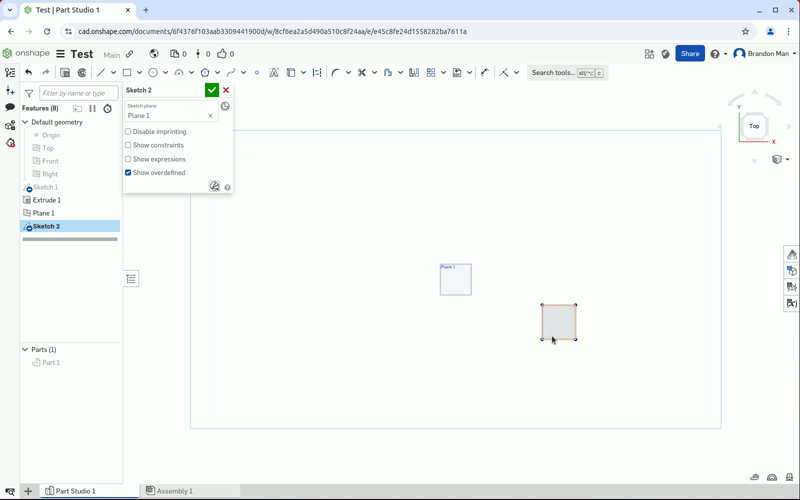
scroll(6)
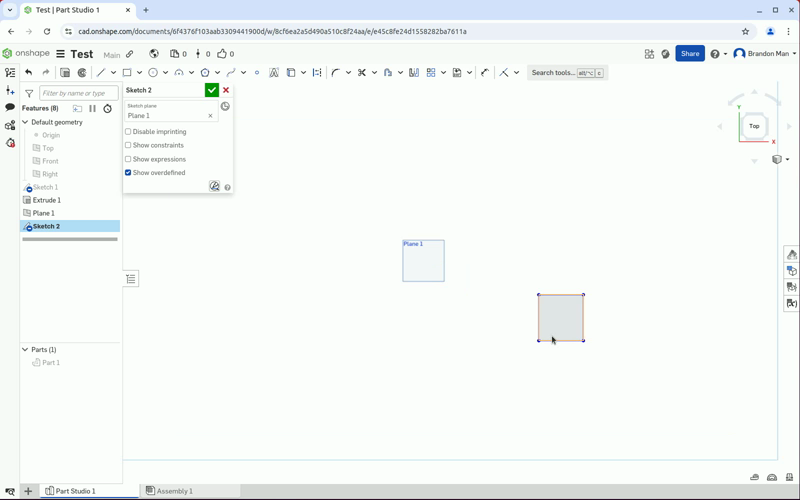
scroll(6)
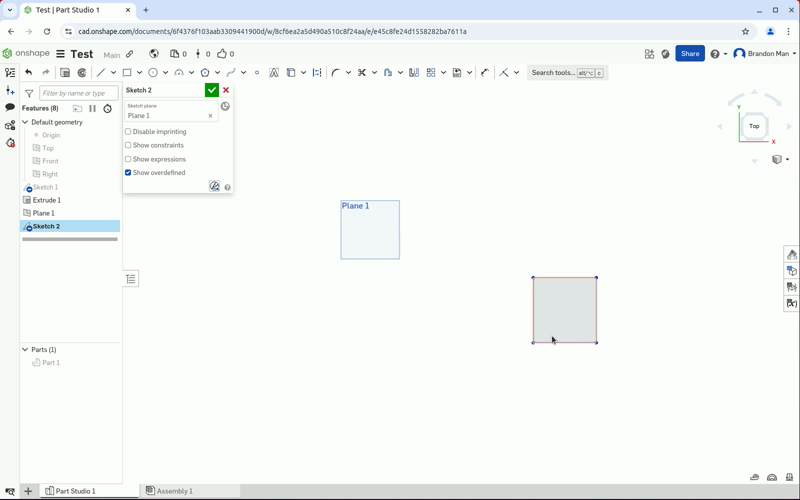
scroll(6)
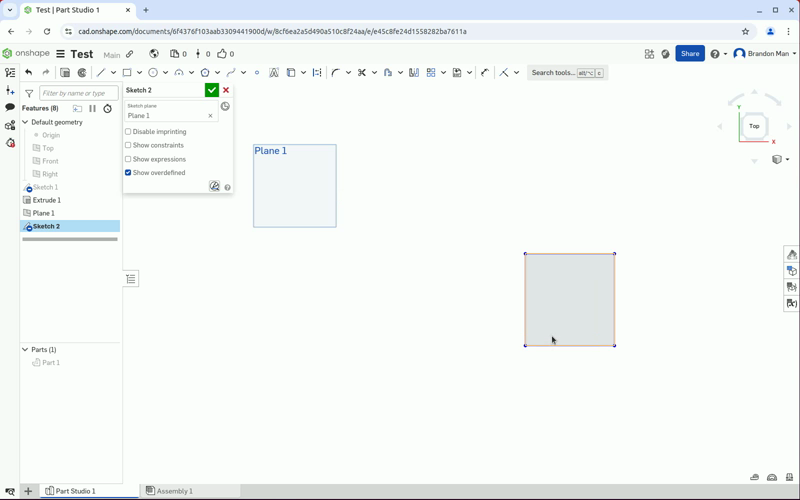
scroll(6)
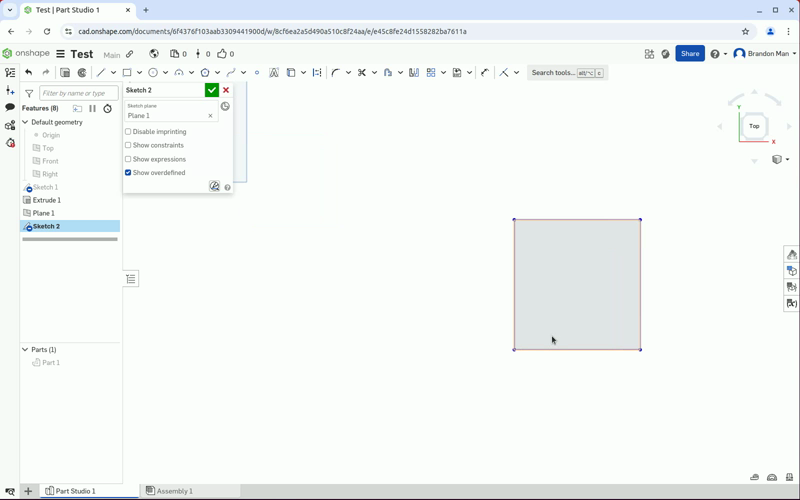
scroll(6)
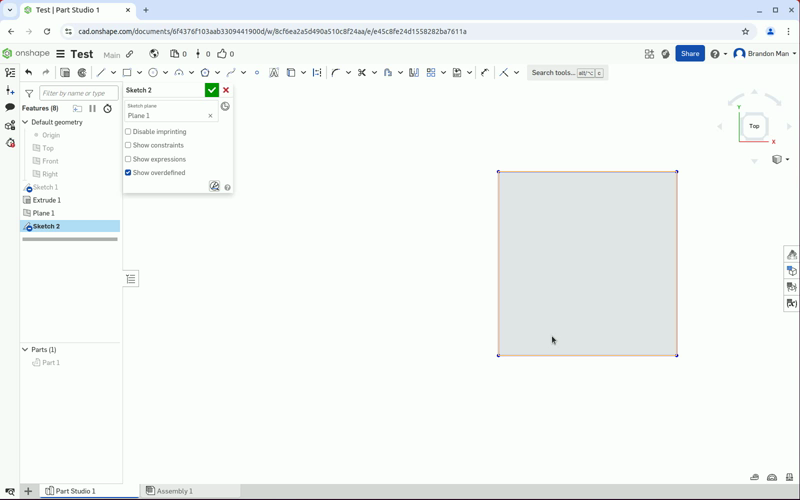
scroll(6)
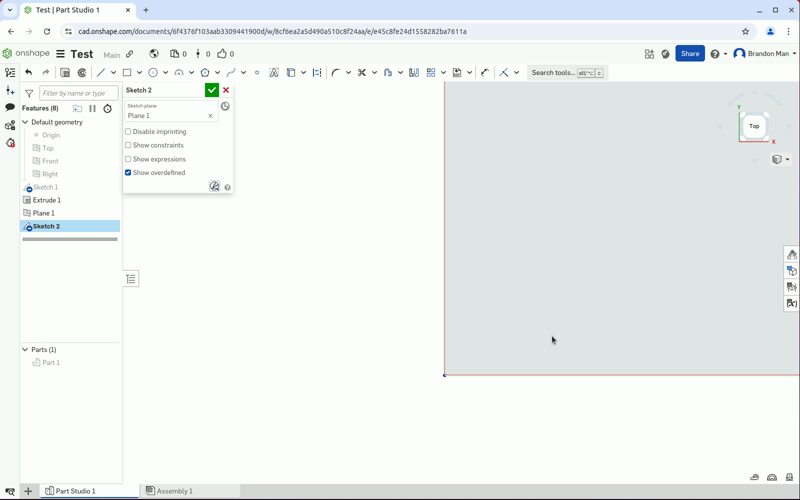
click(552, 335)
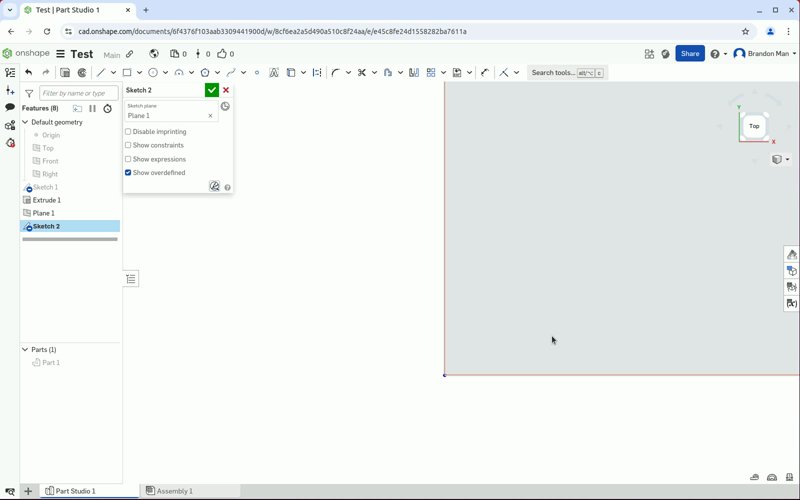
scroll(-6)
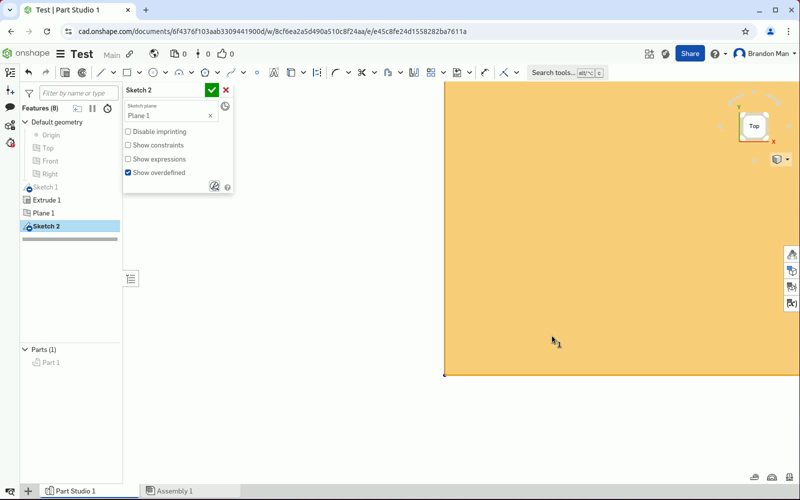
scroll(-6)
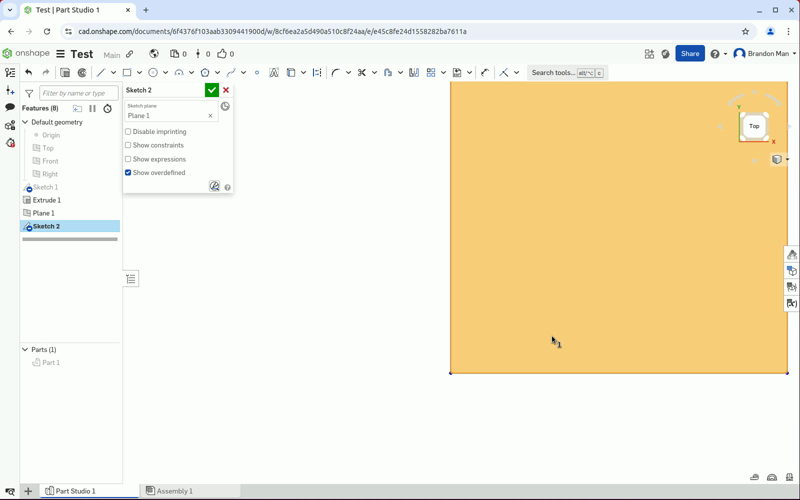
scroll(-6)
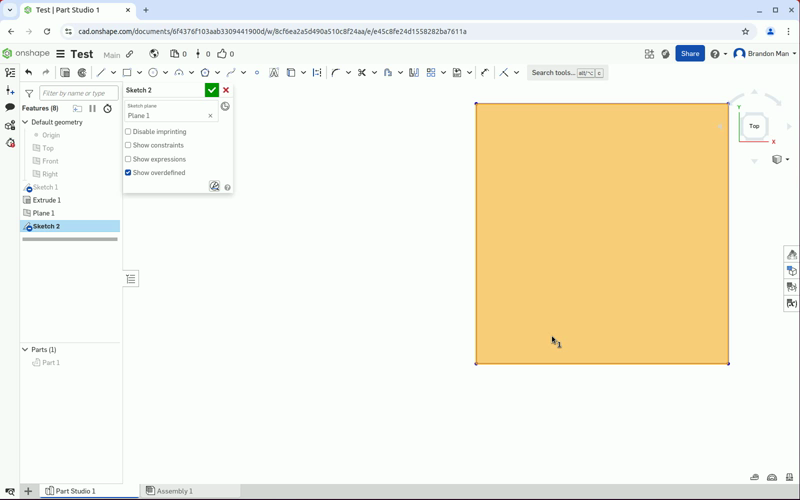
scroll(-6)
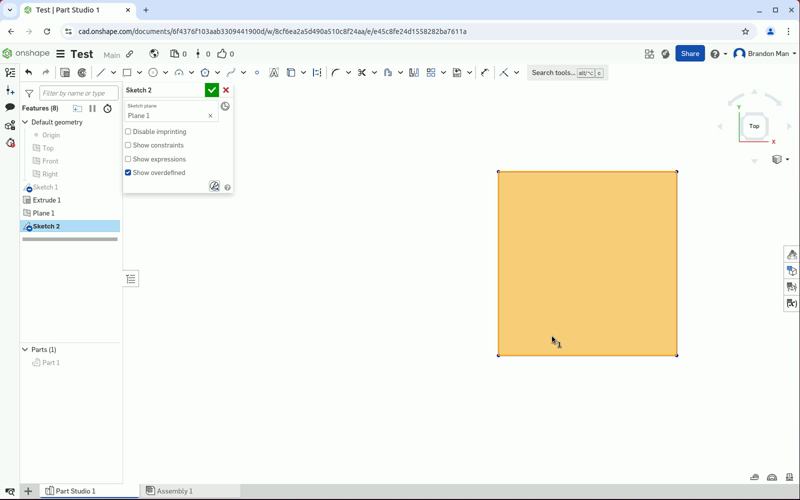
scroll(-6)
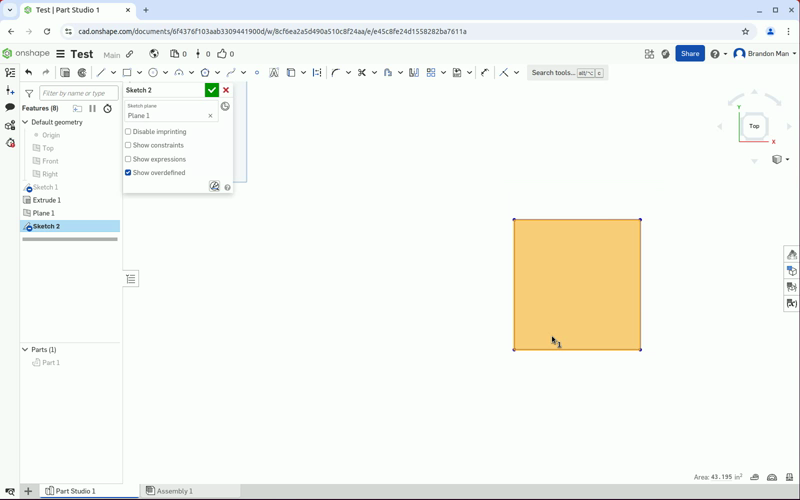
scroll(-6)
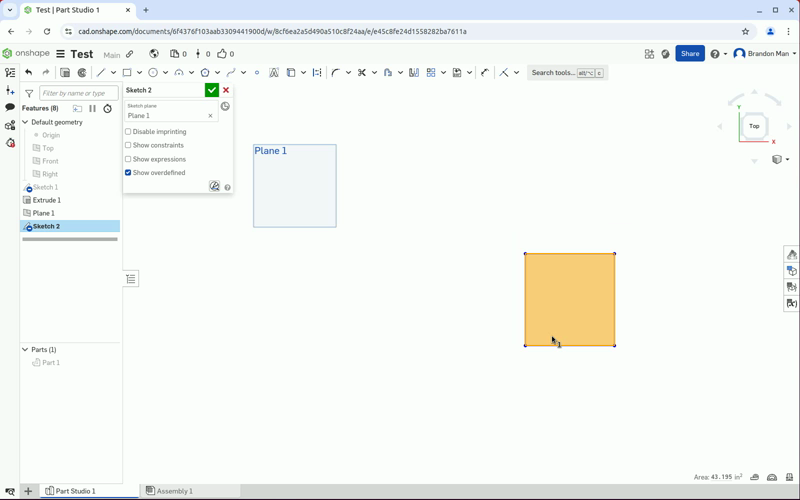
scroll(-6)
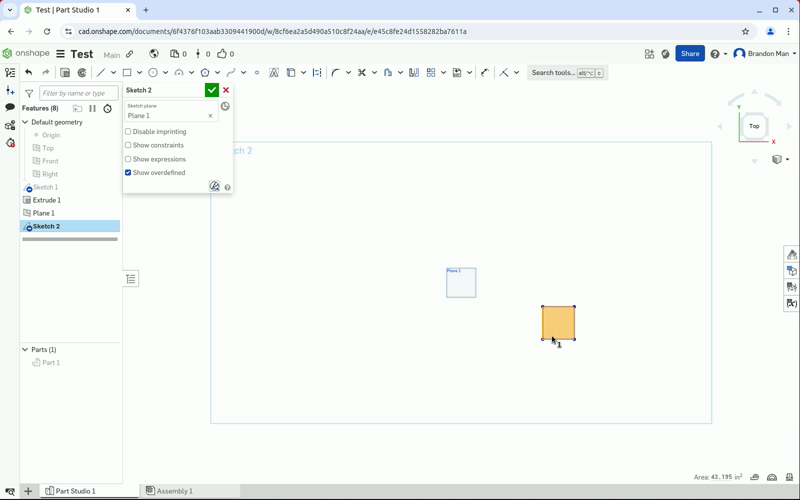
mouse_move(73, 352)
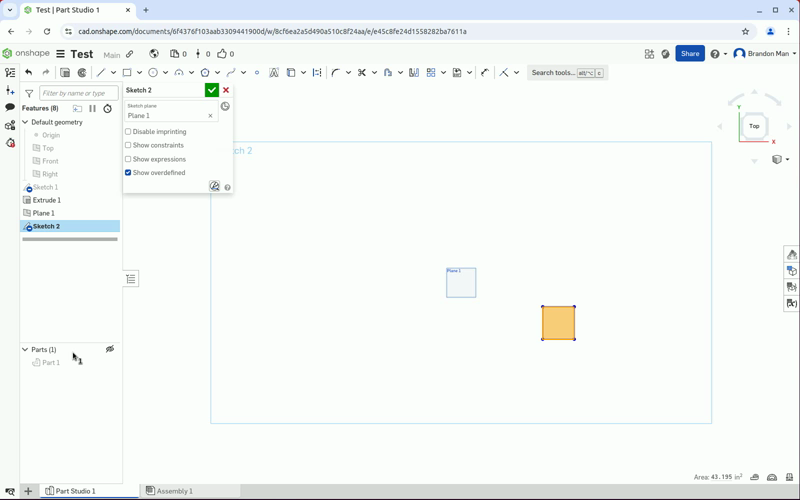
key(shift+y)
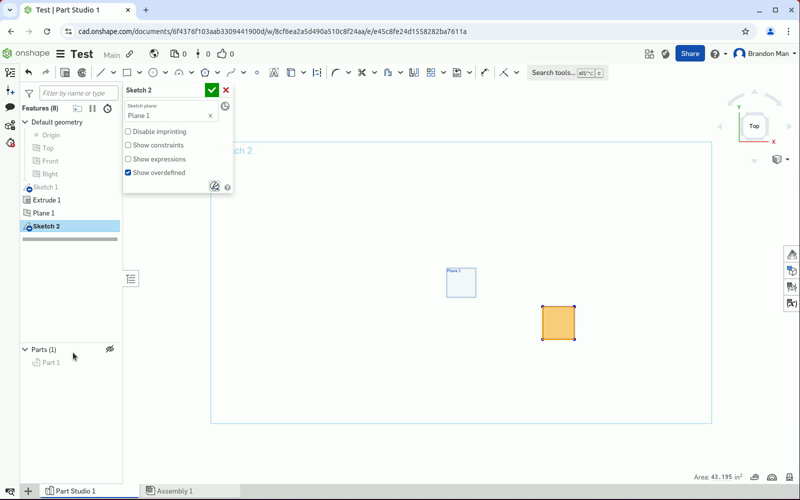
key(shift+e)
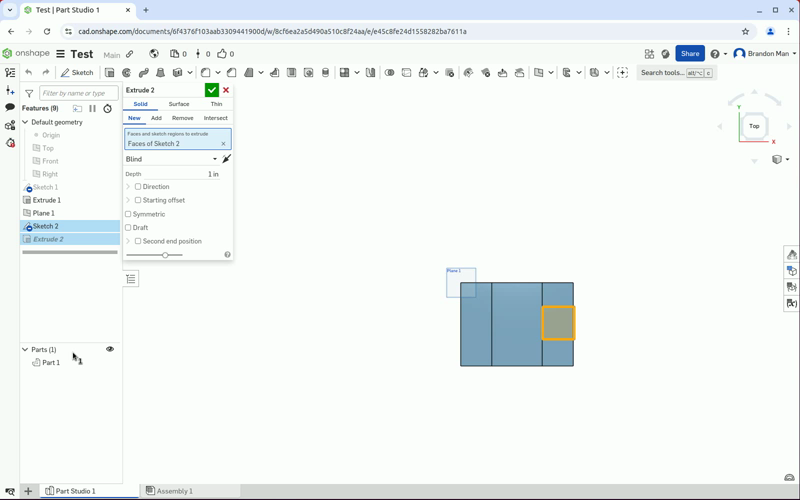
mouse_move(143, 106)
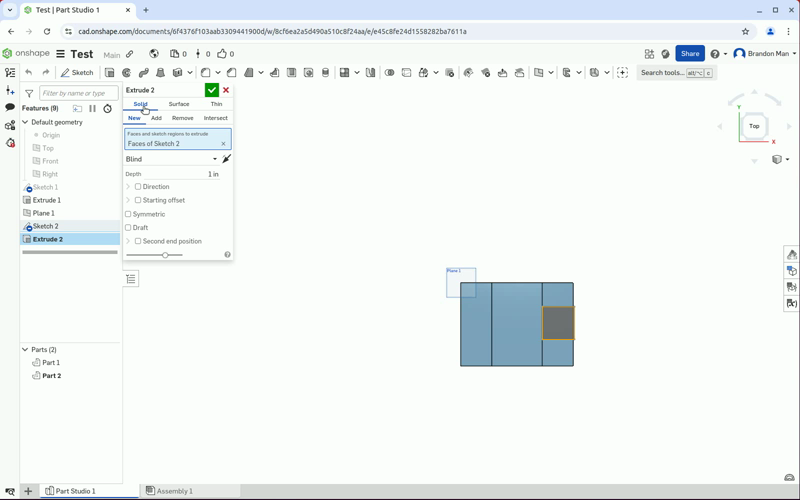
click(143, 106)
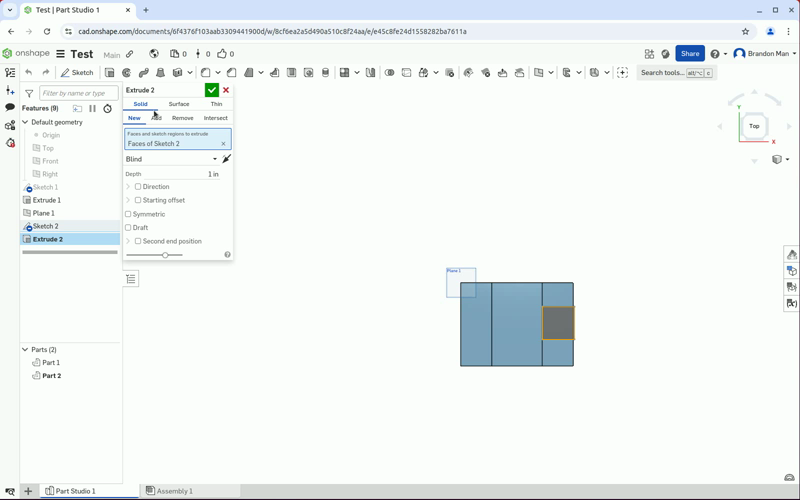
mouse_move(186, 120)
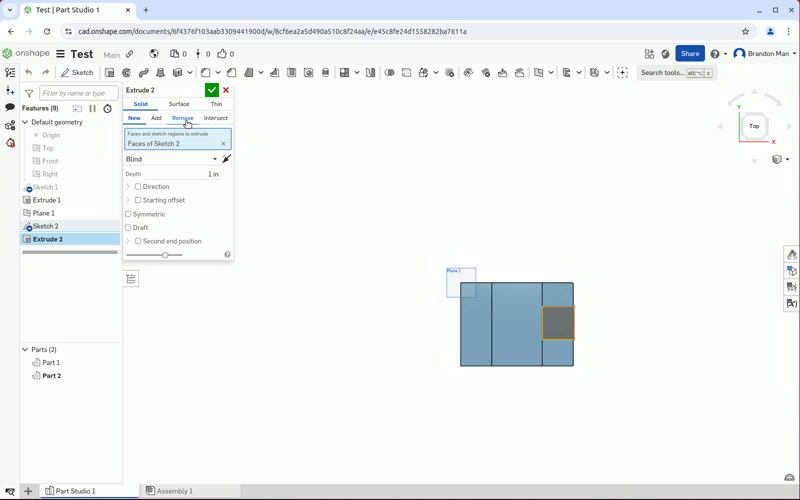
click(186, 120)
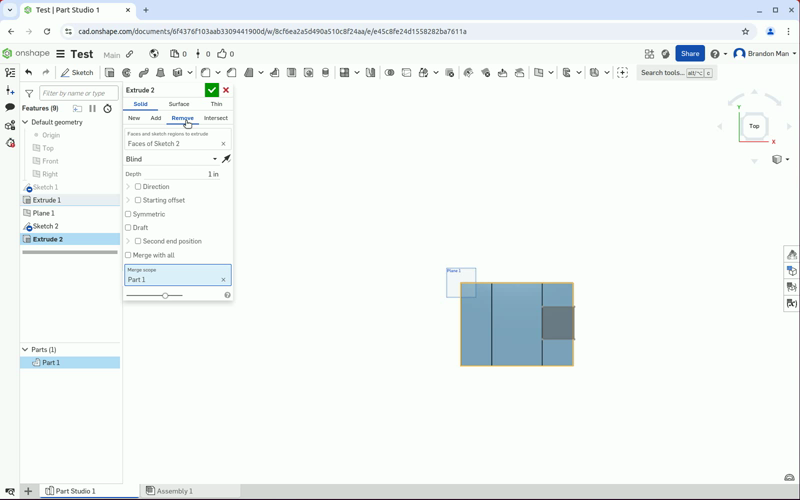
key(tab, 4)
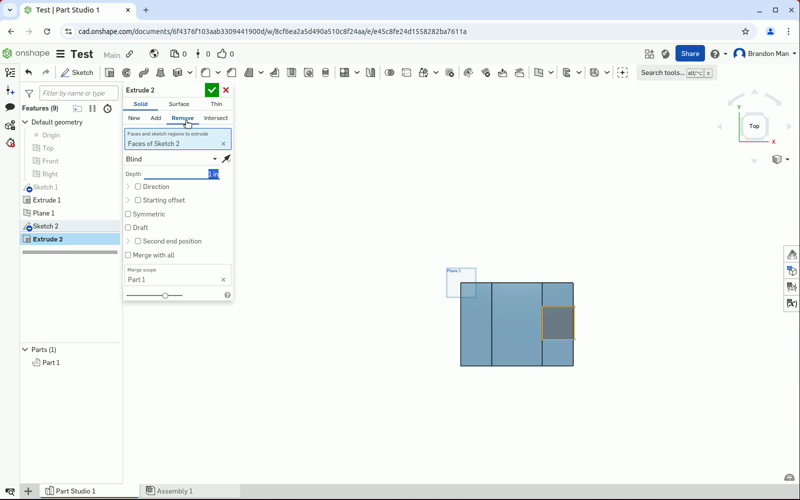
text(5.055)
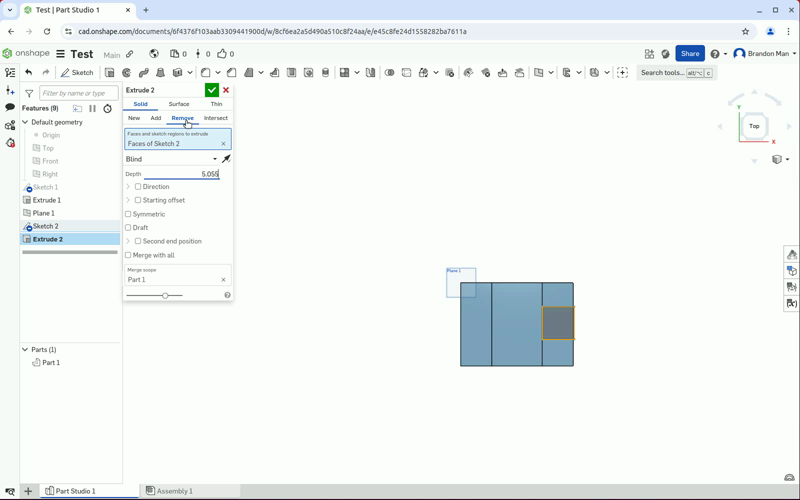
key(tab, 6)
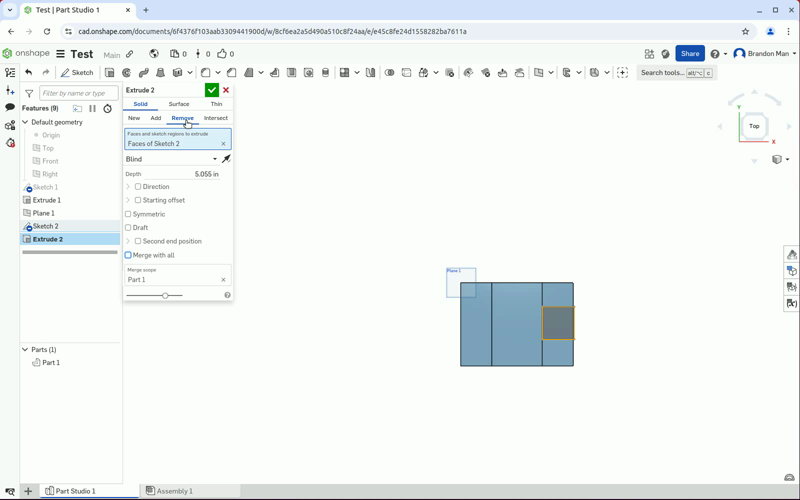
key(space)
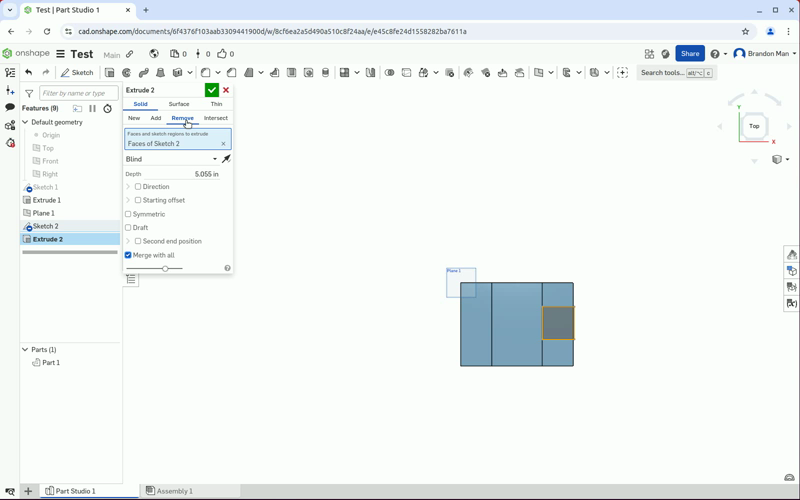
key(enter)
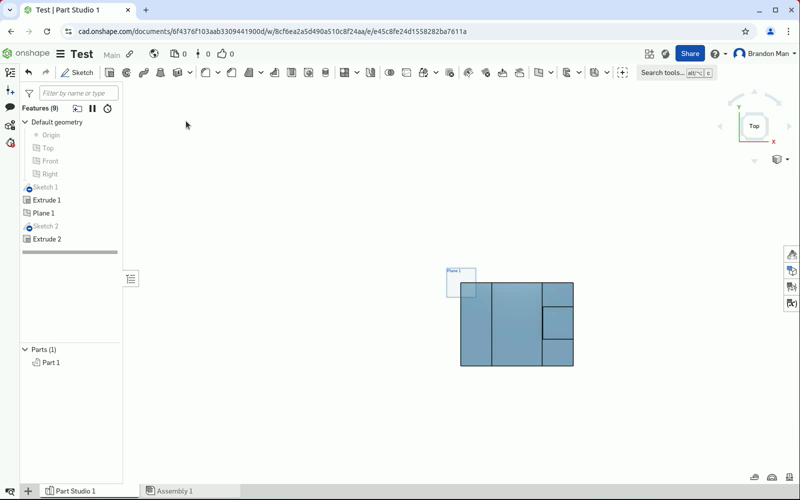
key(shift+h)
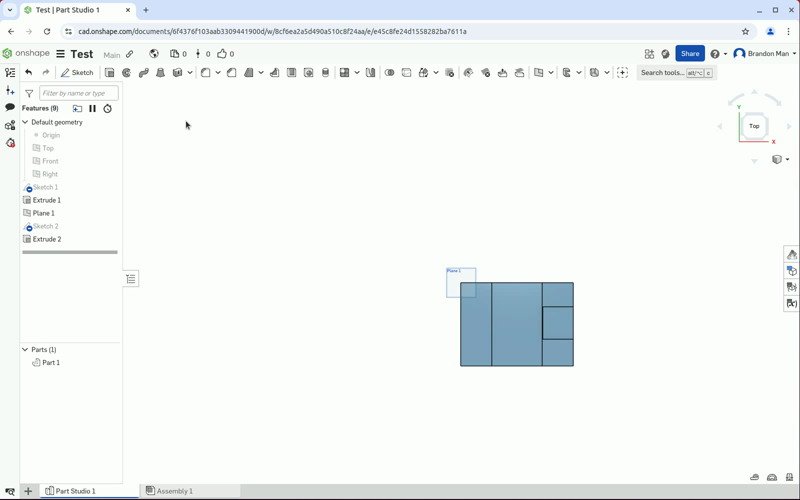
key(shift+h)
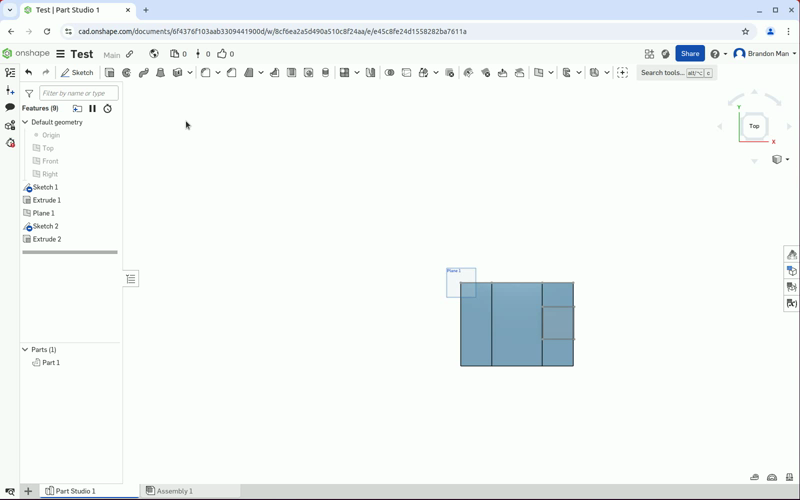
key(shift+7)
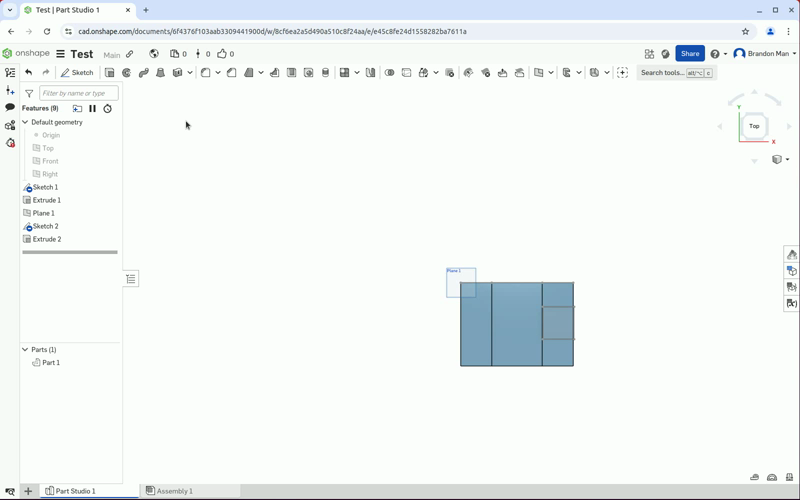
key(up, 3)
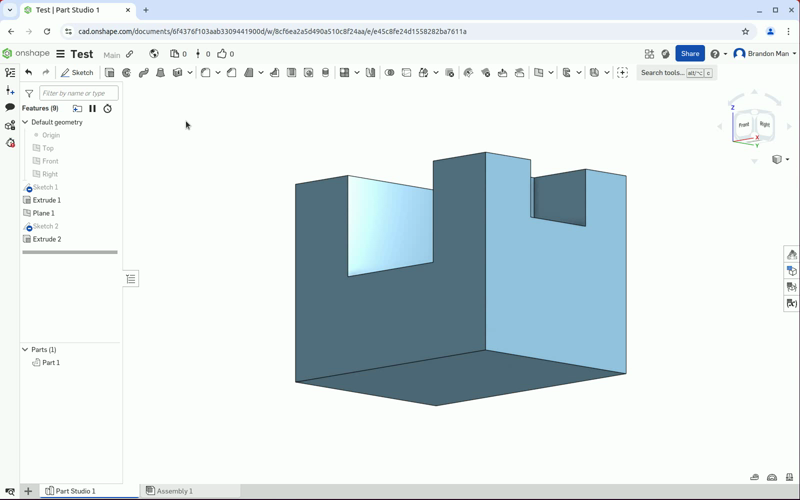
key(left, 3)
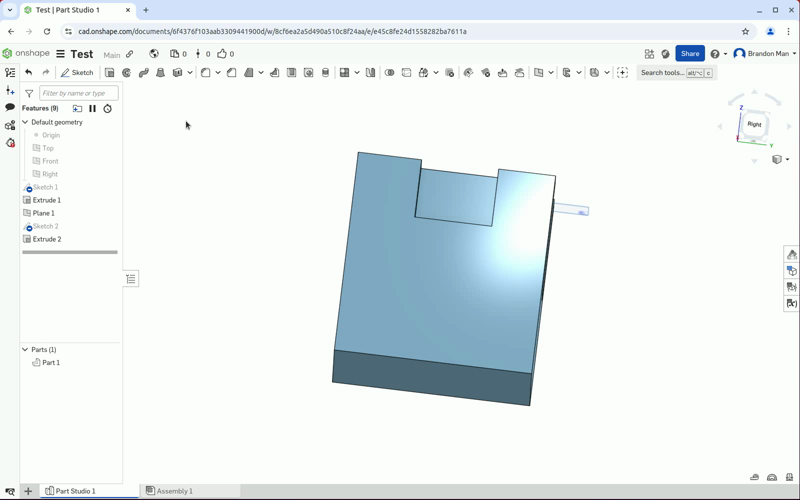
key(right, 3)
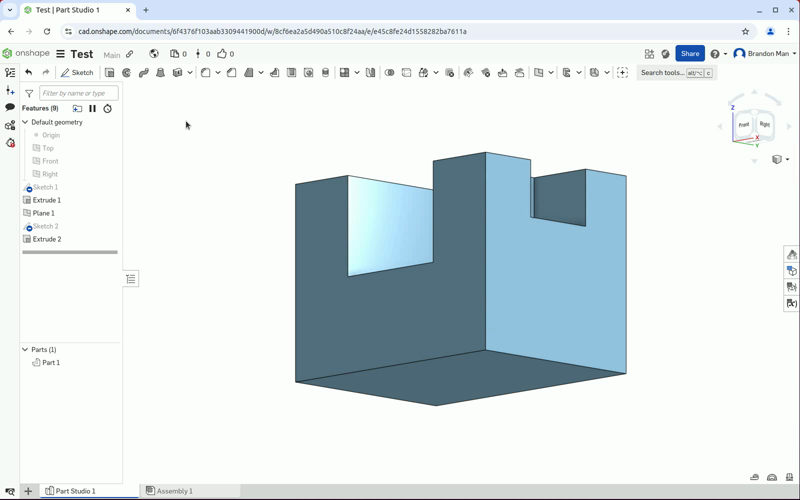
key(down, 3)
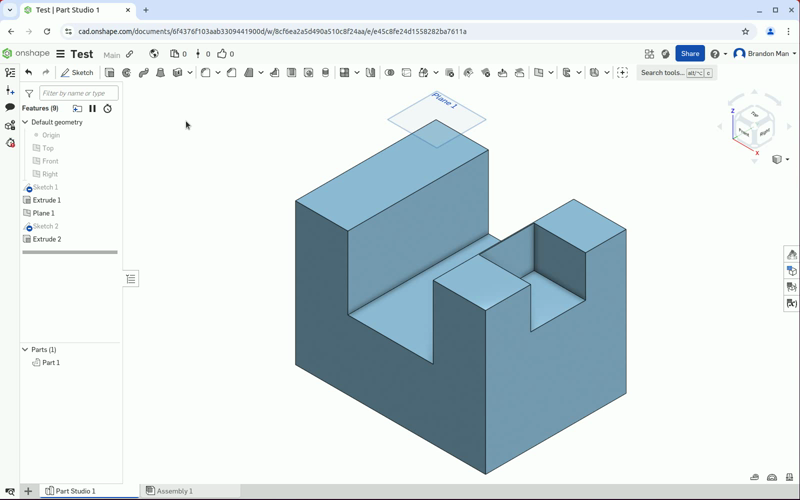
mouse_move(73, 189)
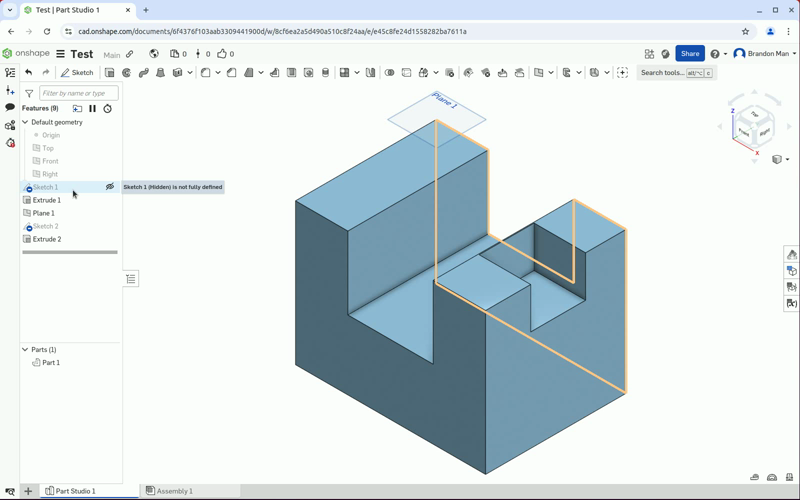
click(73, 189)